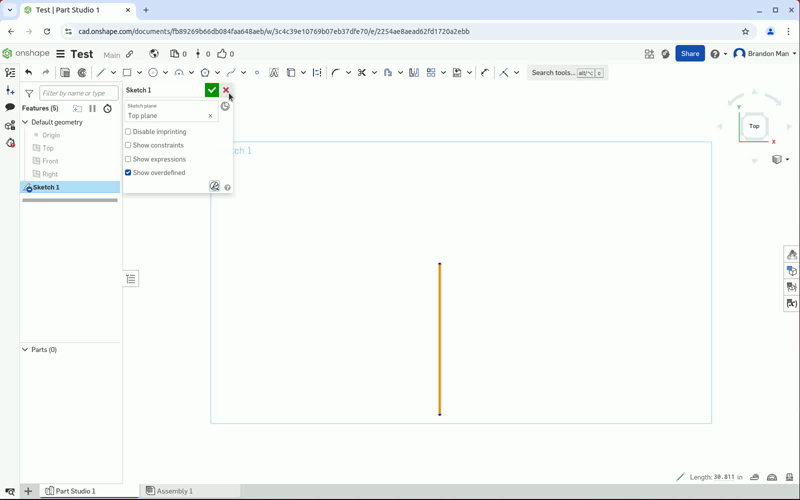
key(shift+h)
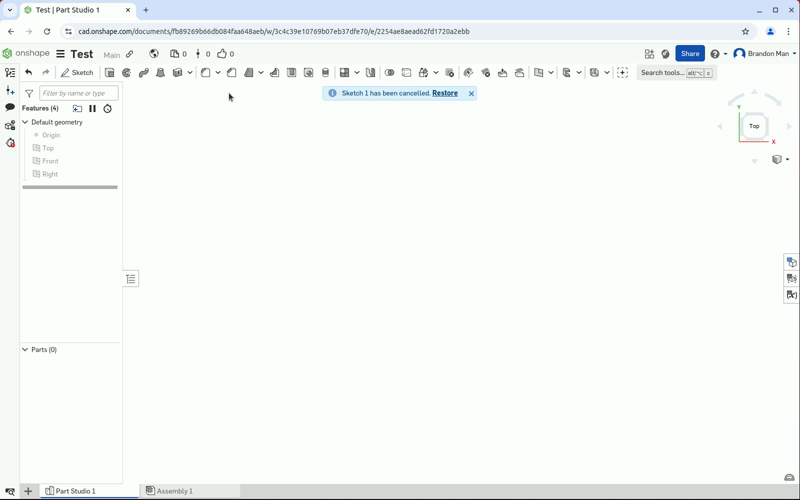
mouse_move(73, 352)
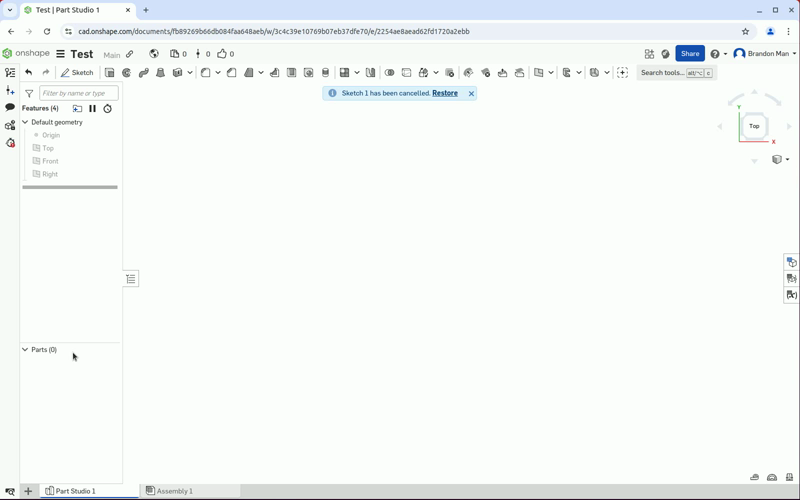
key(y)
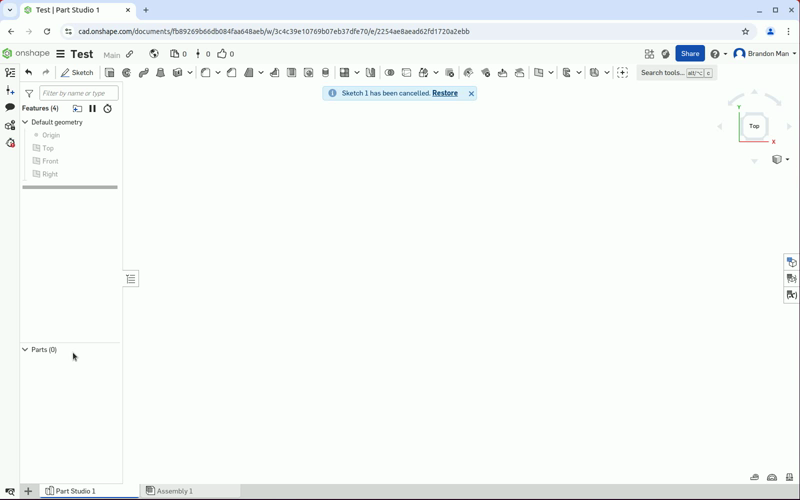
key(shift+p)
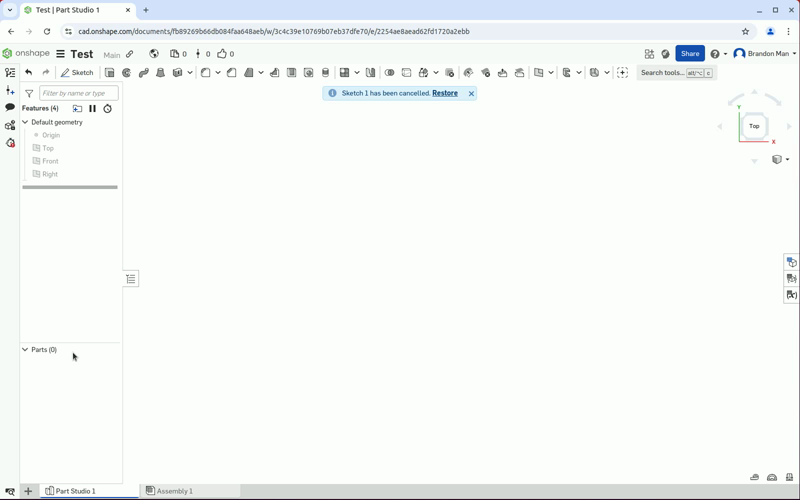
key(space)
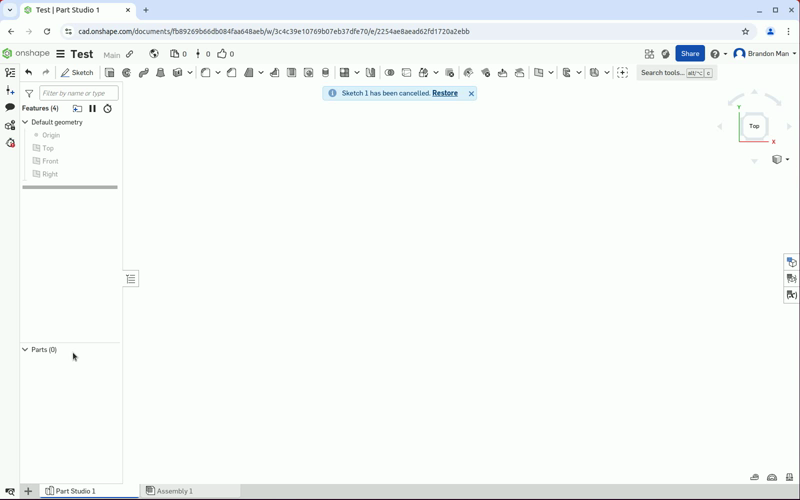
key_down(shift)
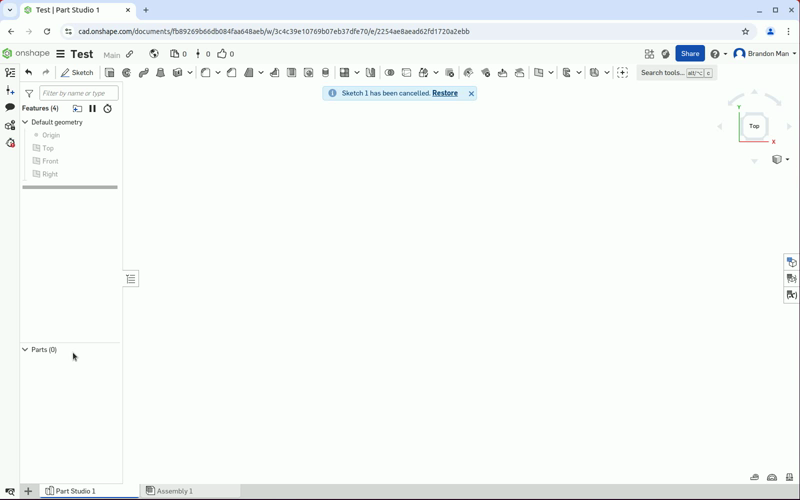
key(up)
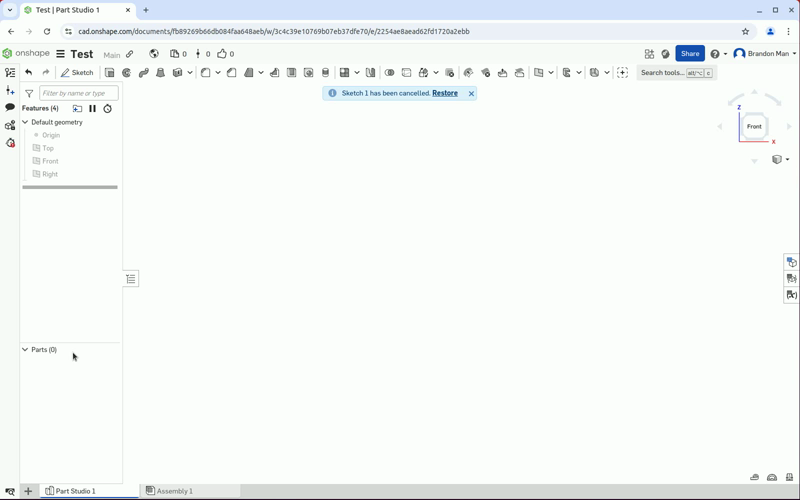
key_up(shift)
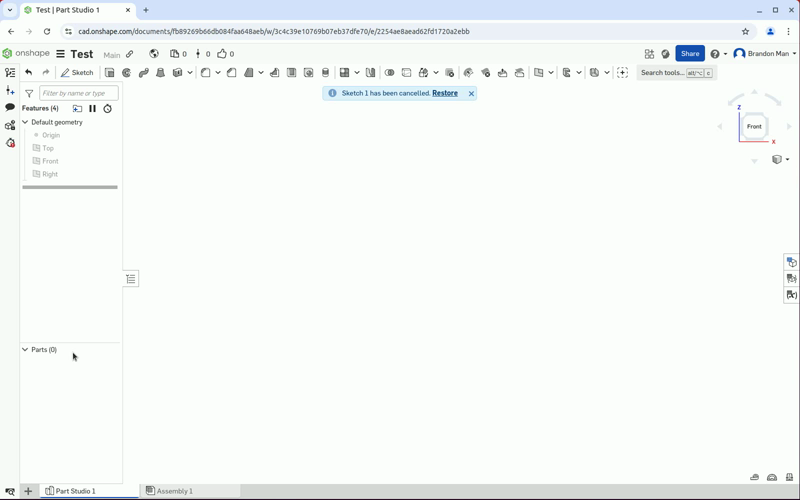
mouse_move(73, 352)
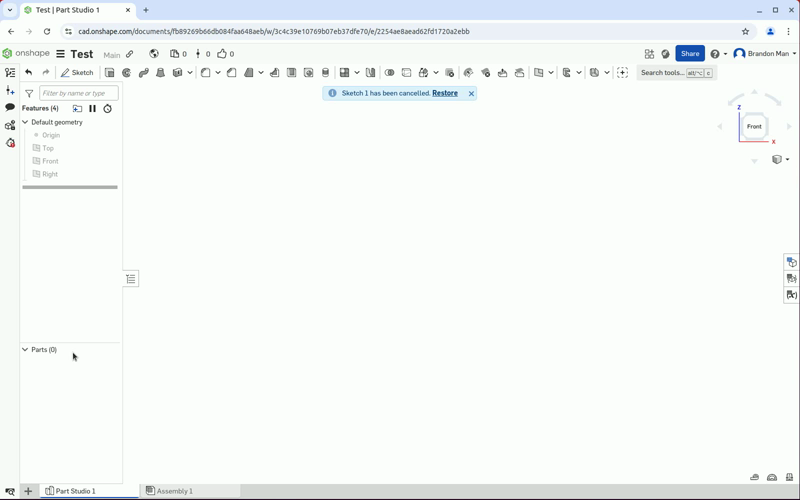
key(shift+y)
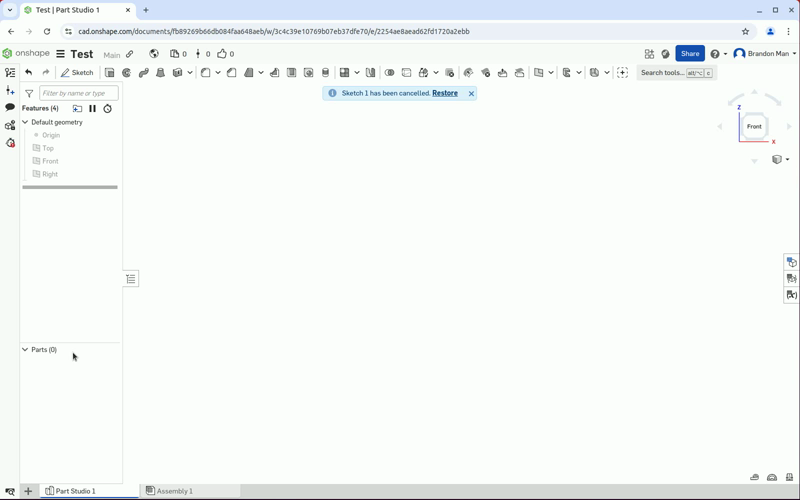
key(shift+s)
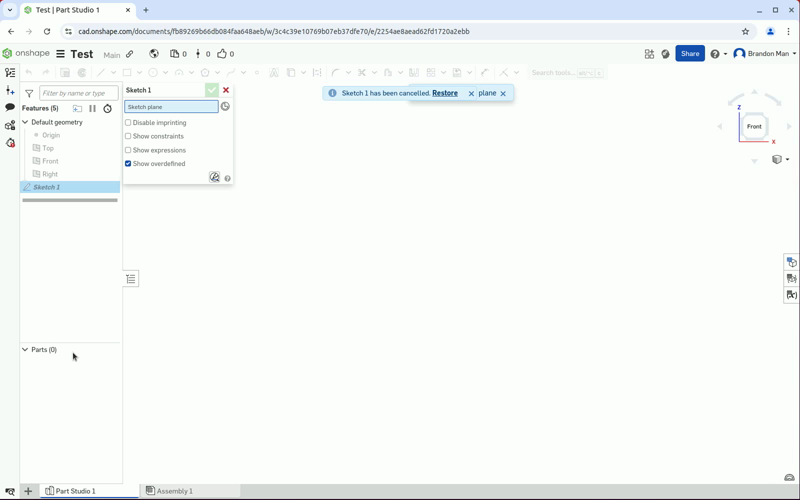
mouse_move(73, 163)
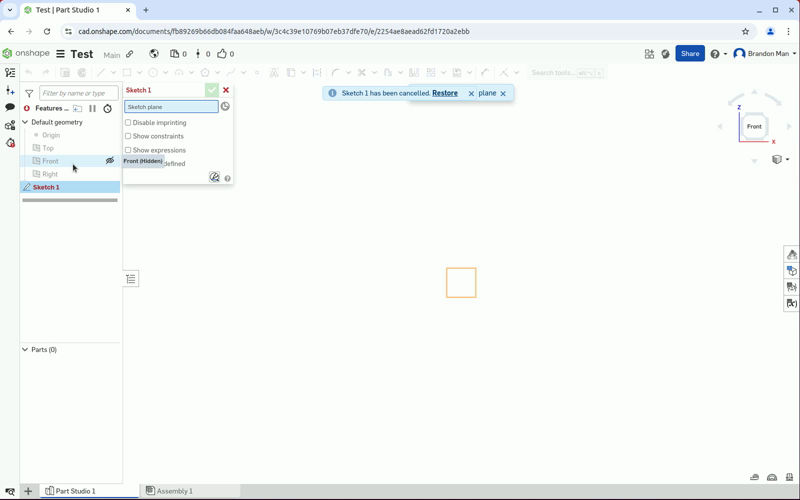
click(73, 163)
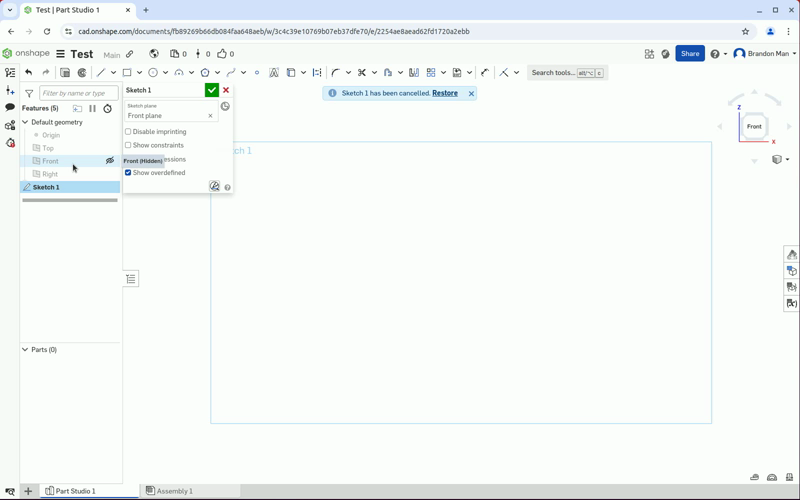
mouse_move(73, 352)
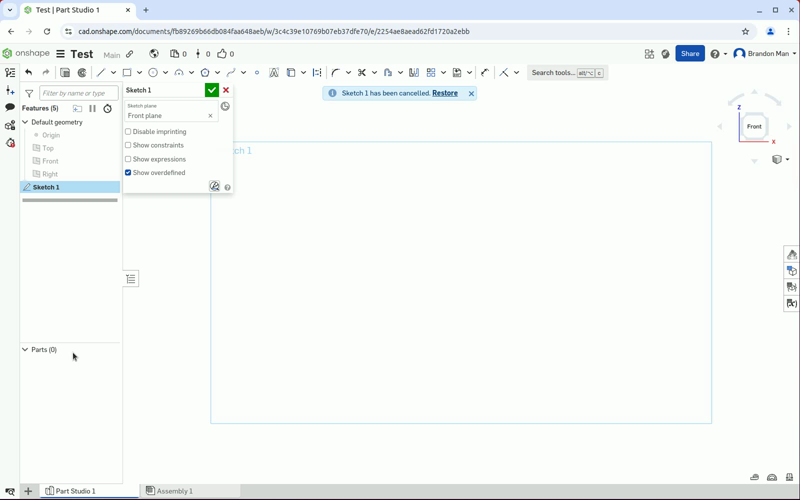
key(y)
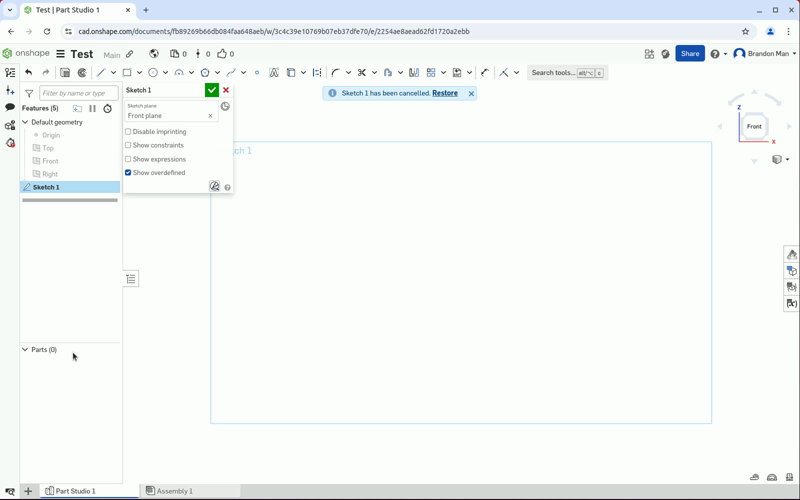
key(l)
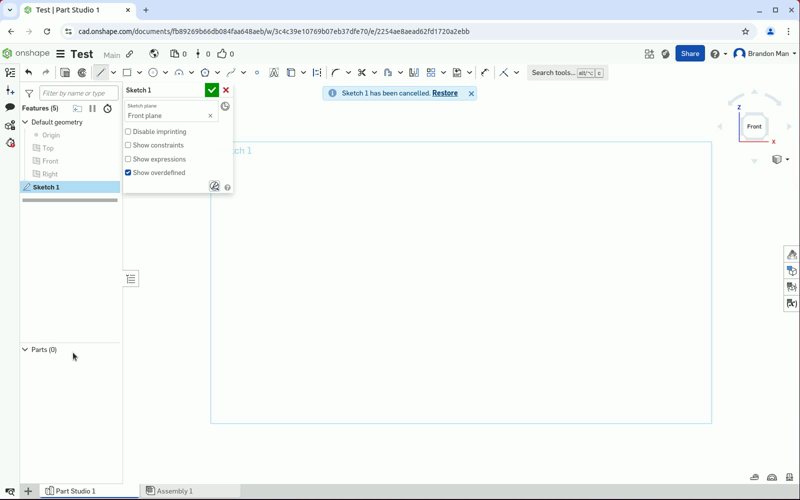
key_down(shift)
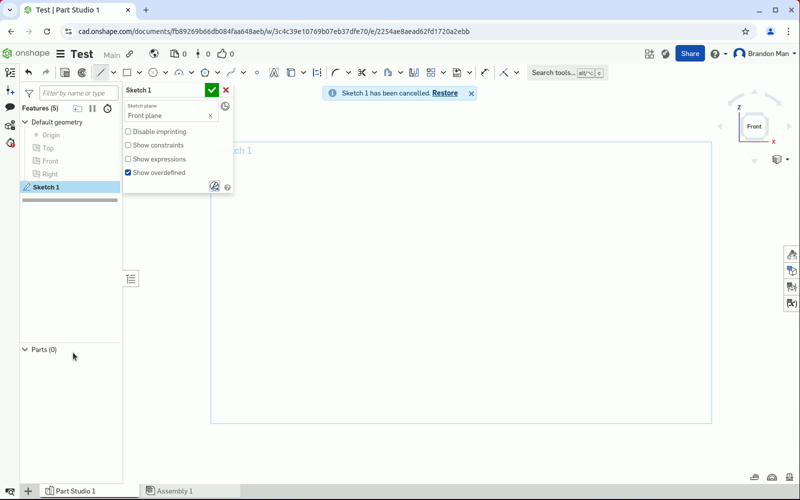
mouse_move(348, 301)
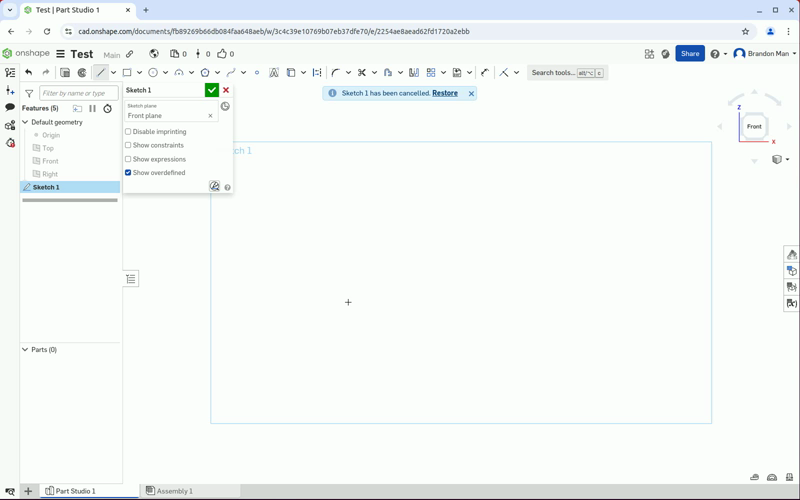
click(348, 301)
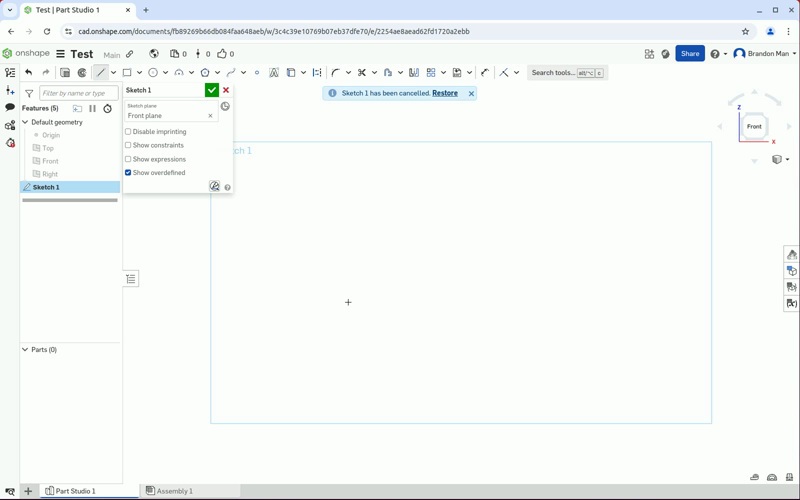
key_up(shift)
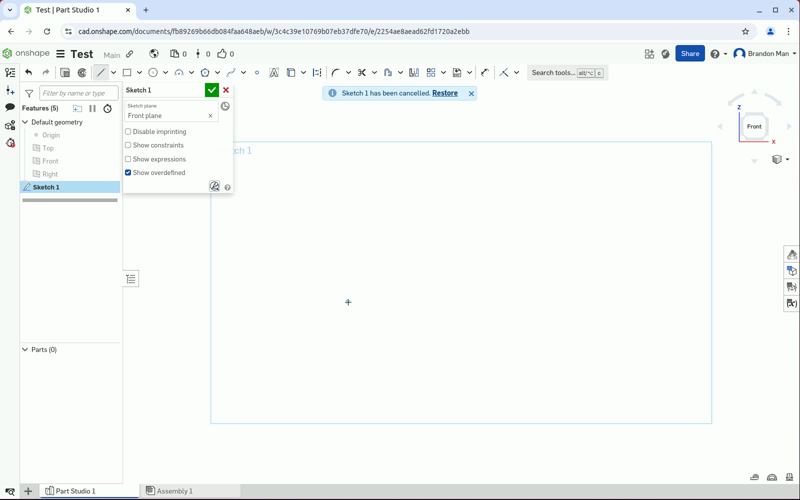
key_down(shift)
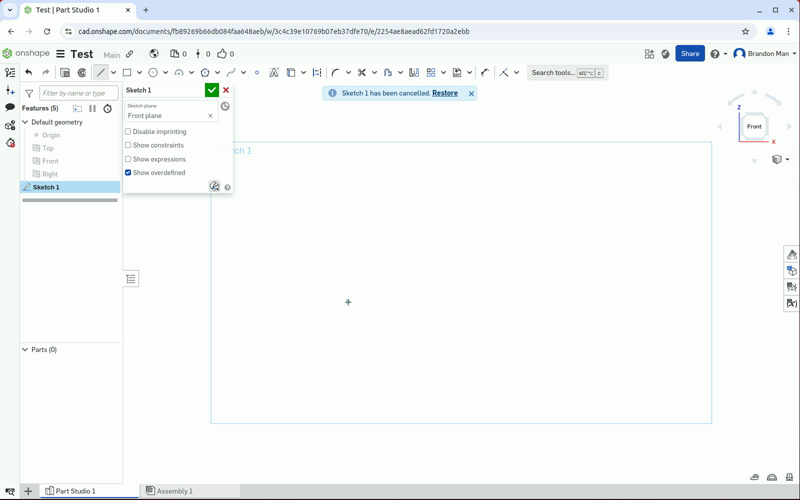
mouse_move(553, 301)
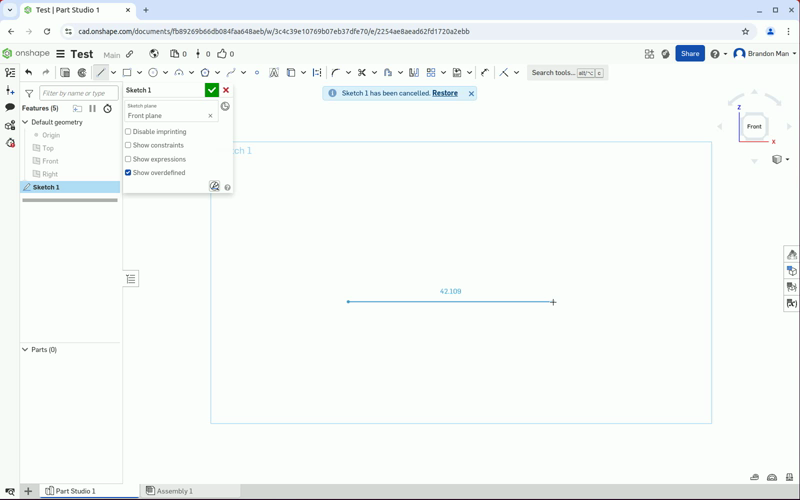
click(553, 301)
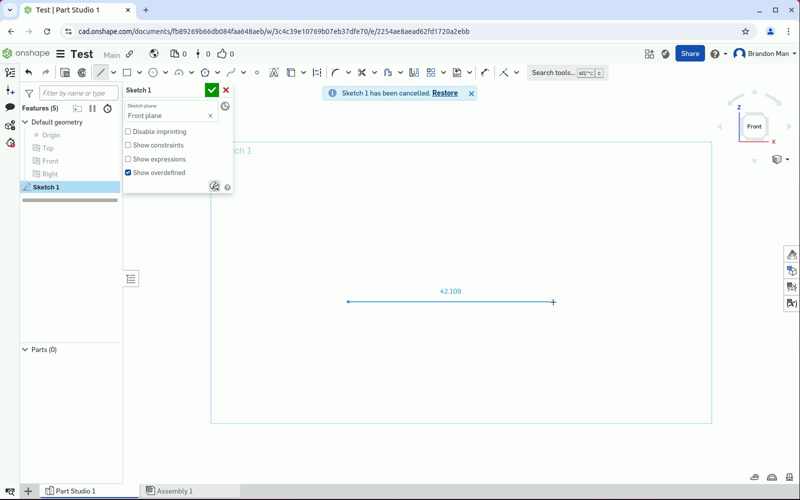
key_up(shift)
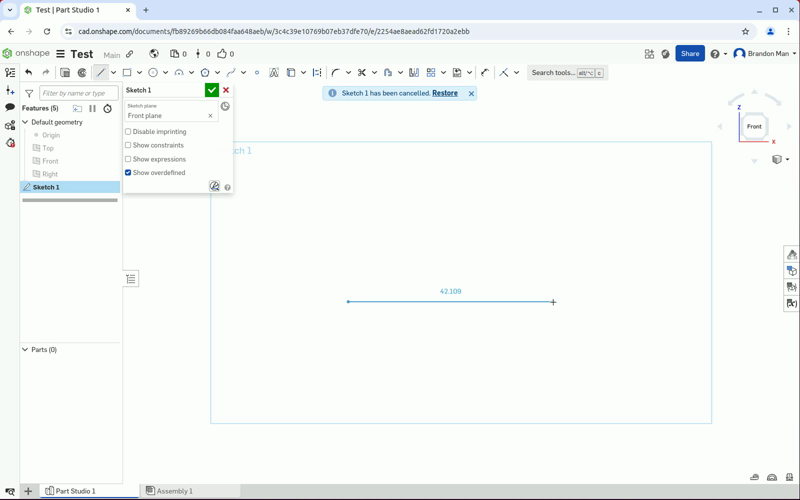
key(esc)
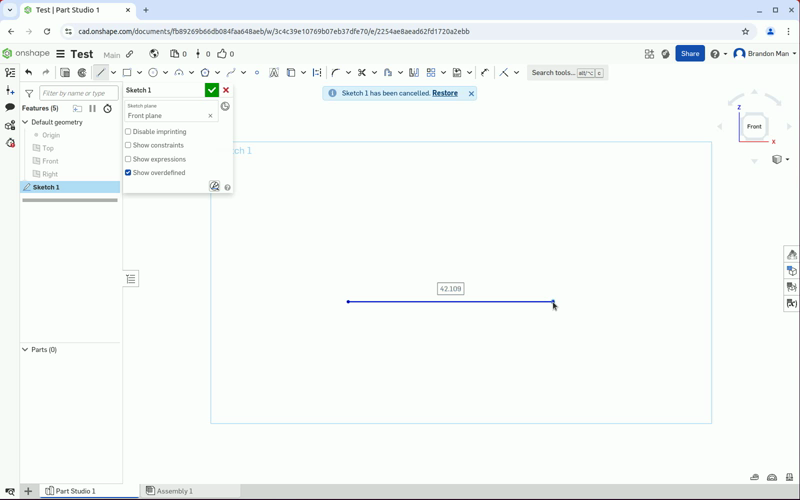
key(a)
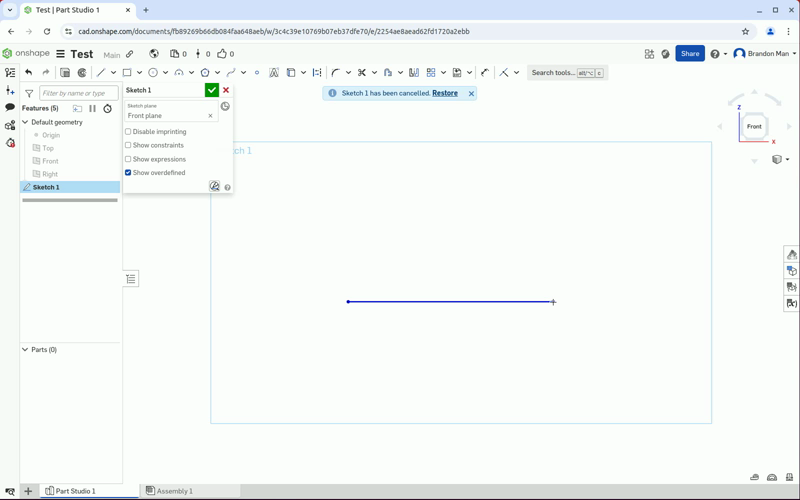
mouse_move(553, 301)
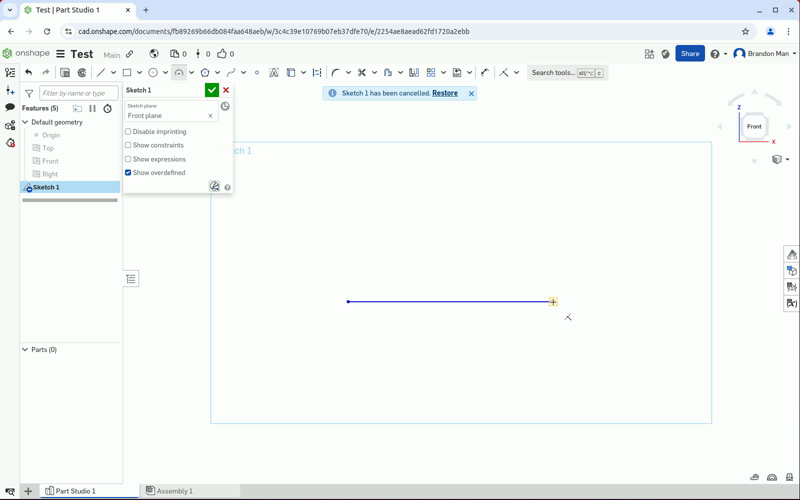
click(553, 301)
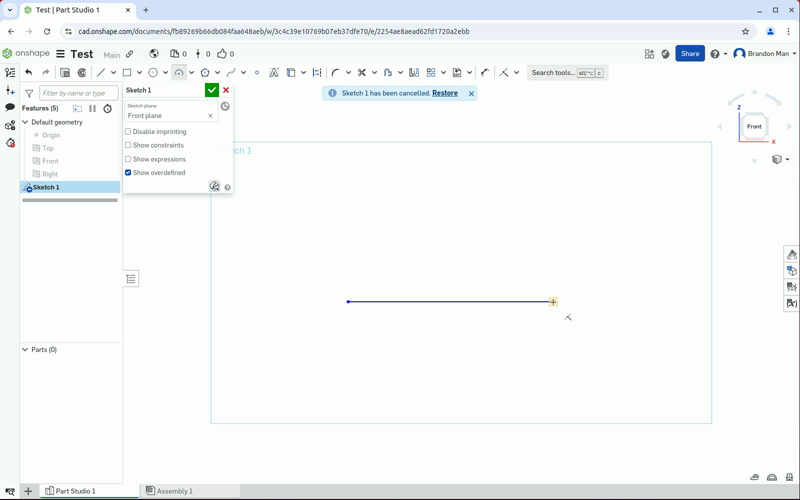
key_down(shift)
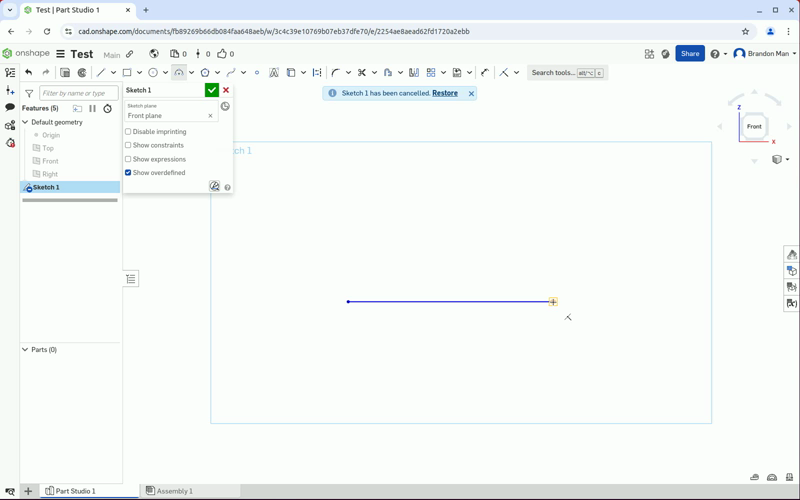
mouse_move(553, 264)
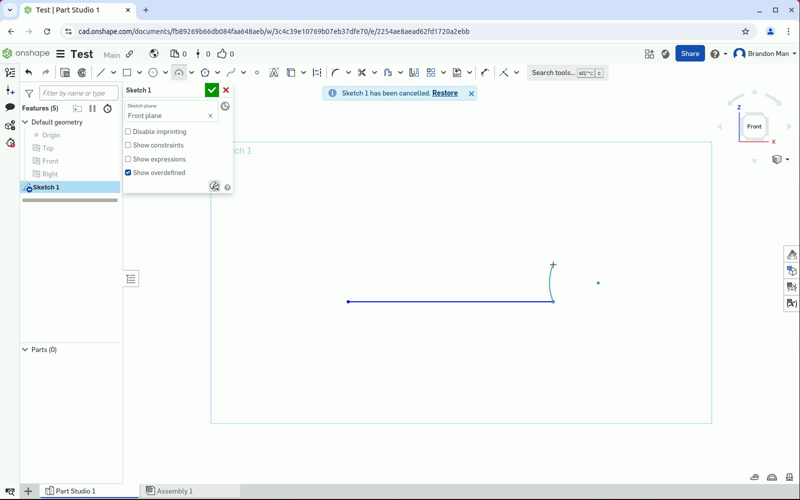
click(553, 264)
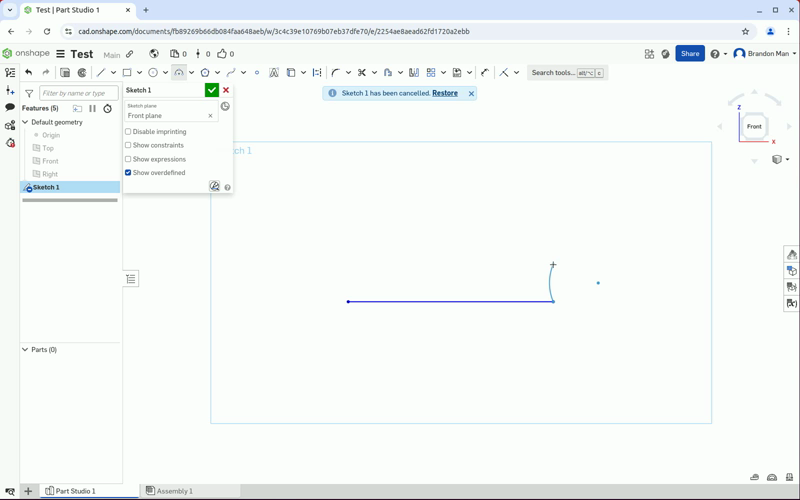
mouse_move(572, 282)
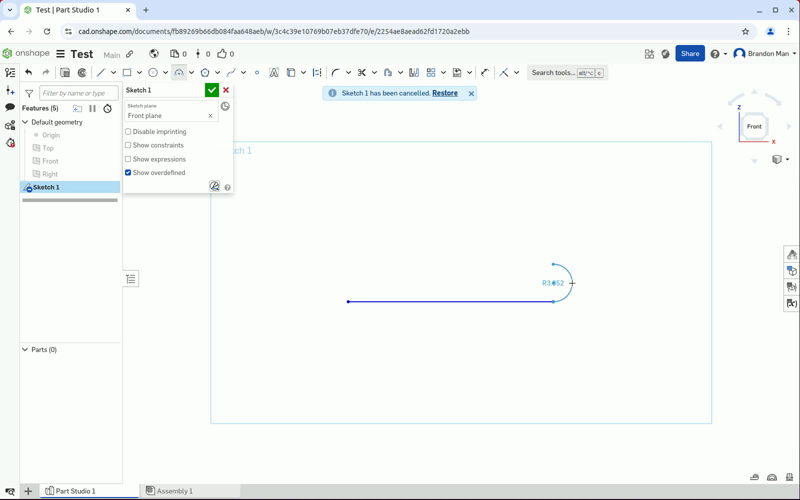
click(572, 282)
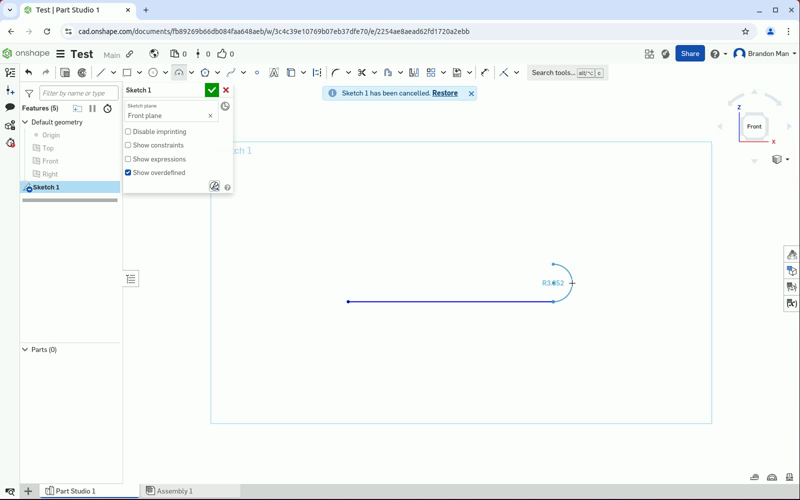
key_up(shift)
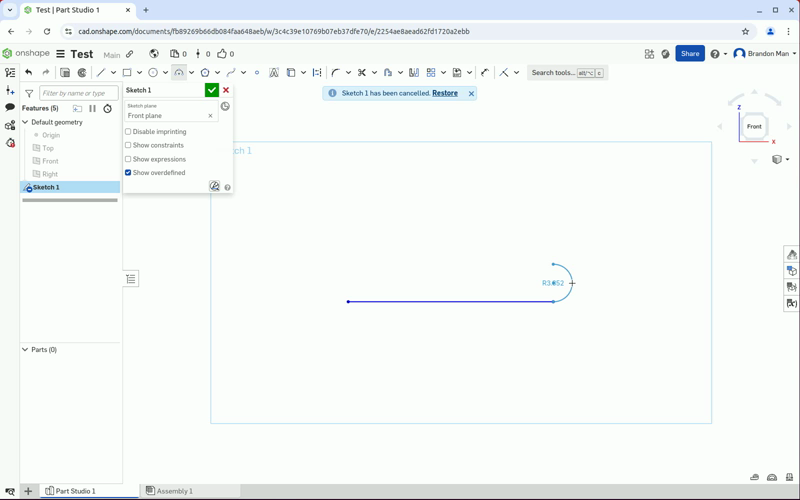
key(esc)
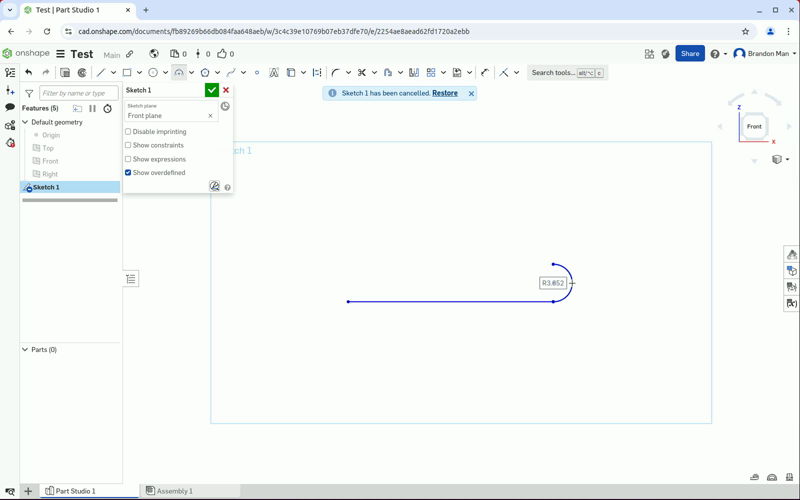
key(l)
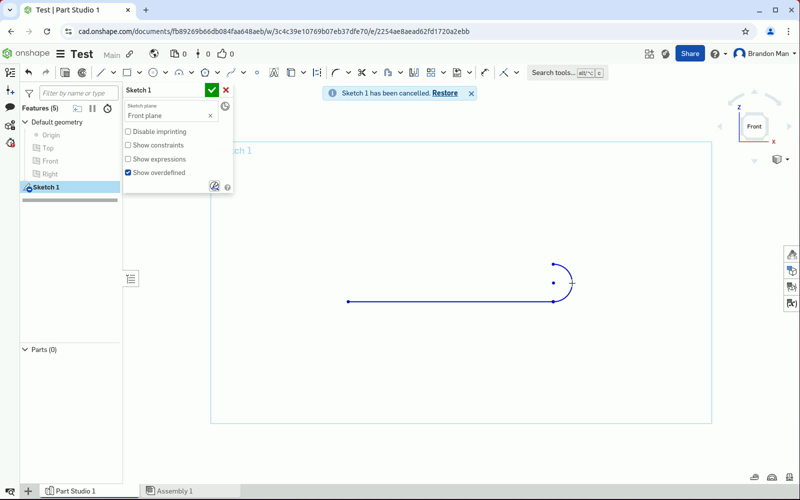
mouse_move(553, 264)
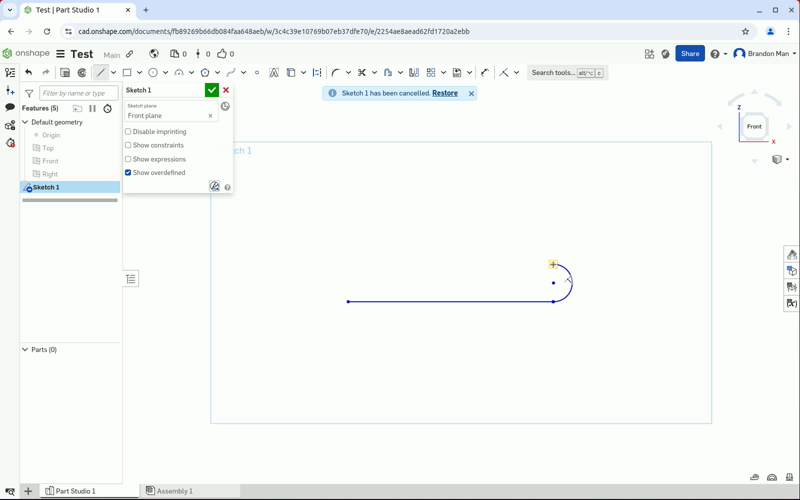
click(553, 264)
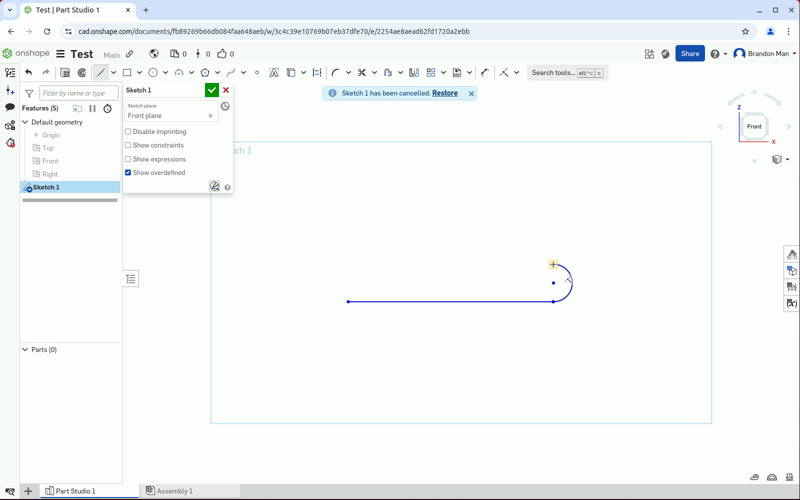
key_down(shift)
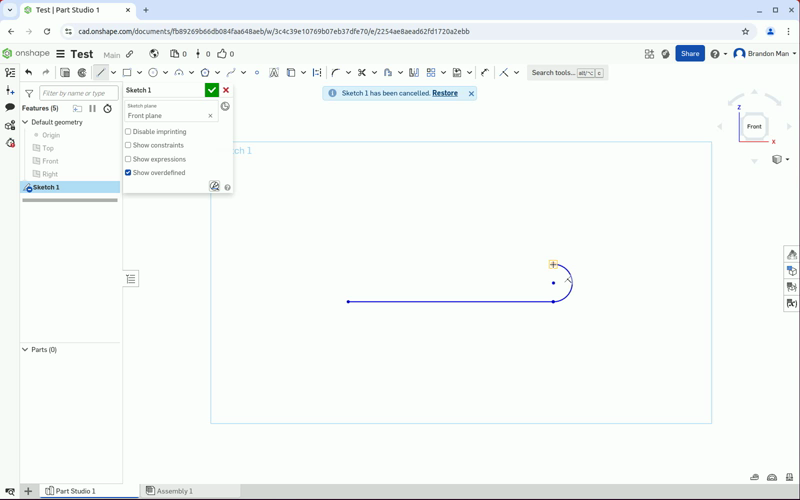
mouse_move(348, 264)
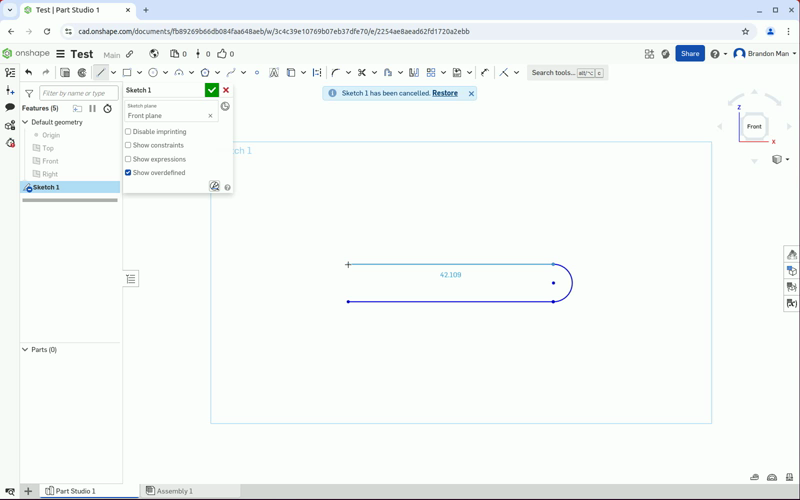
click(348, 264)
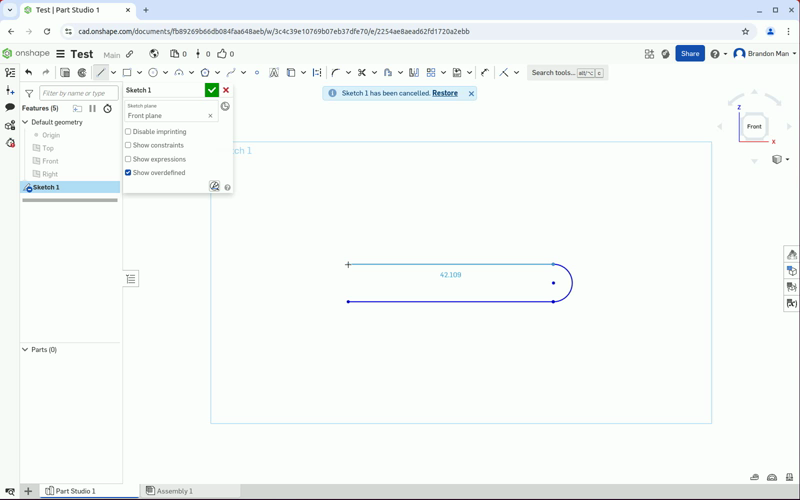
key_up(shift)
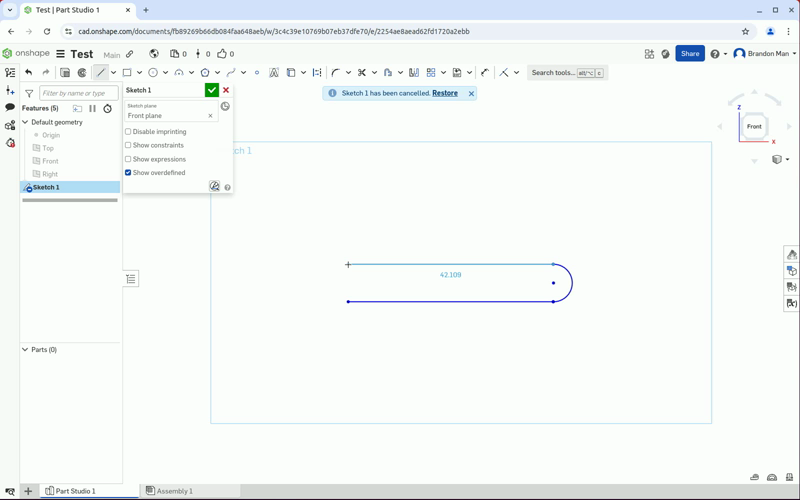
mouse_move(378, 264)
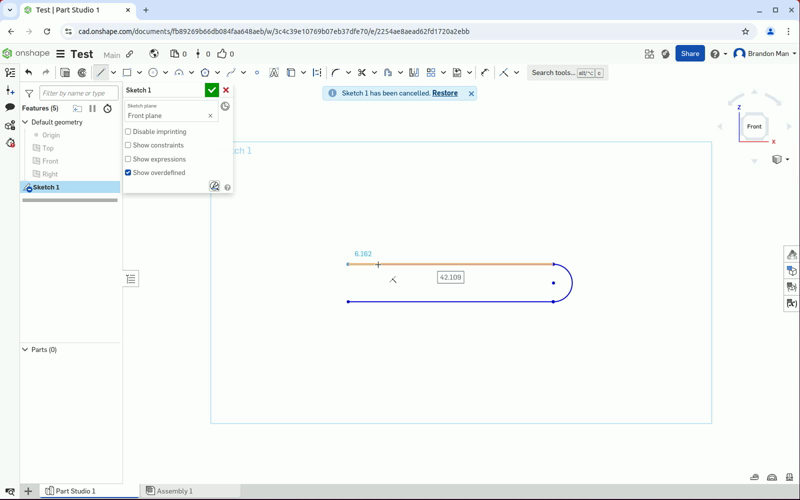
key_down(shift)
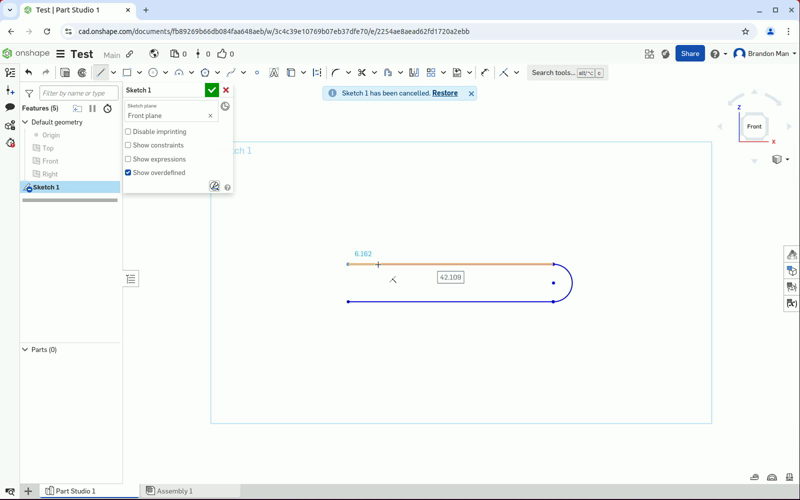
mouse_move(348, 301)
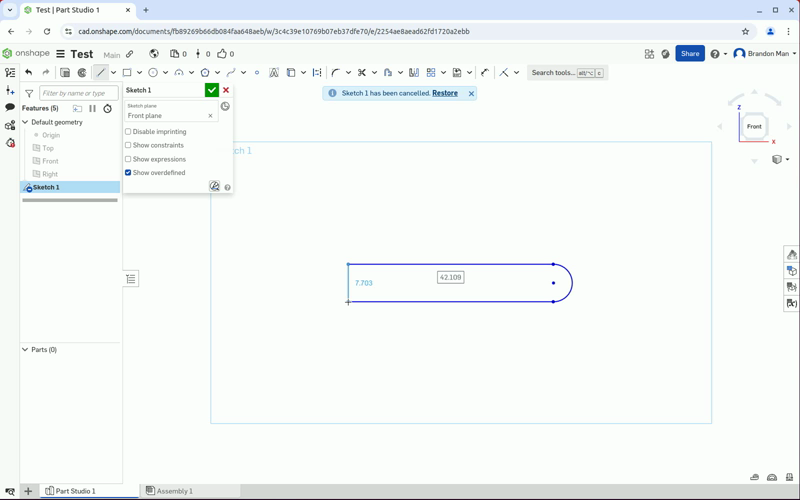
key_up(shift)
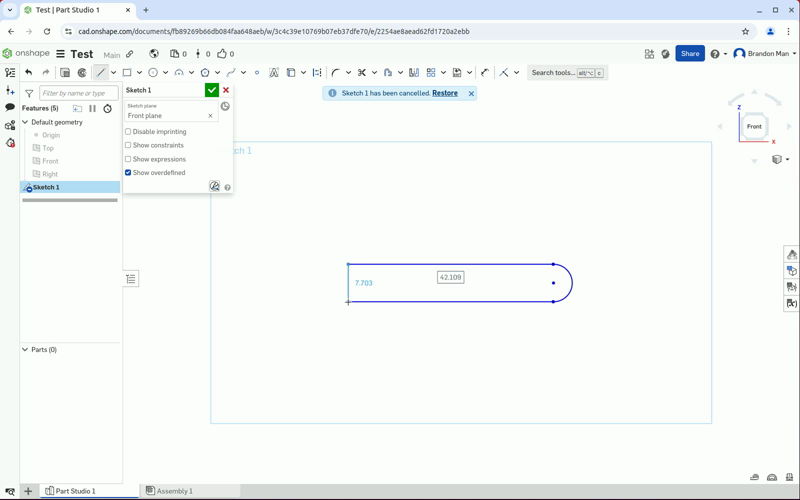
click(348, 301)
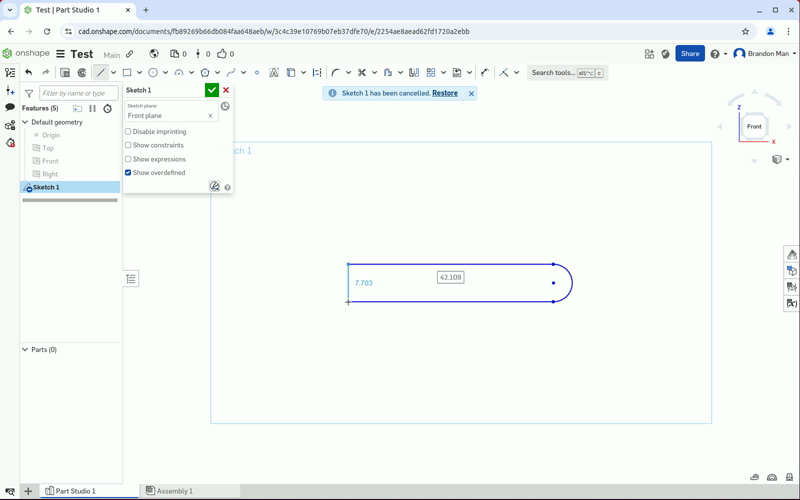
key(esc)
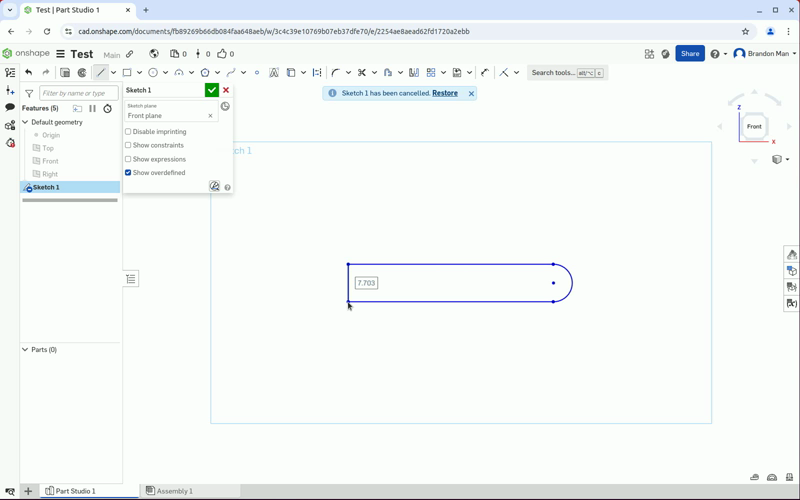
mouse_move(547, 279)
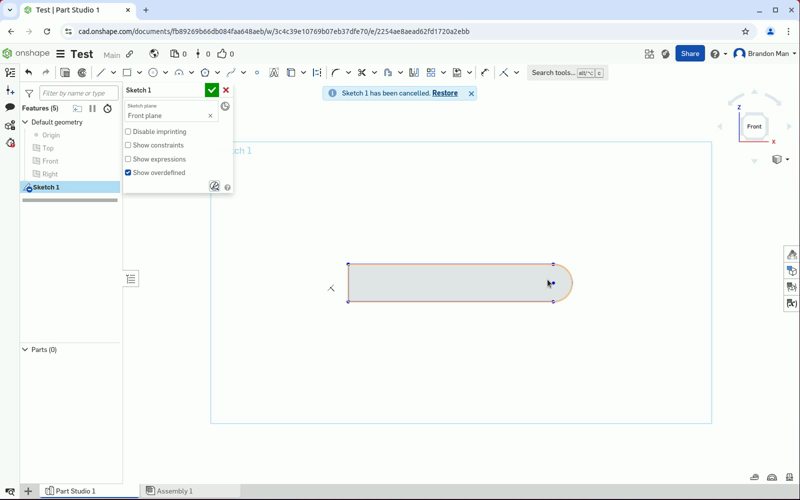
click(547, 279)
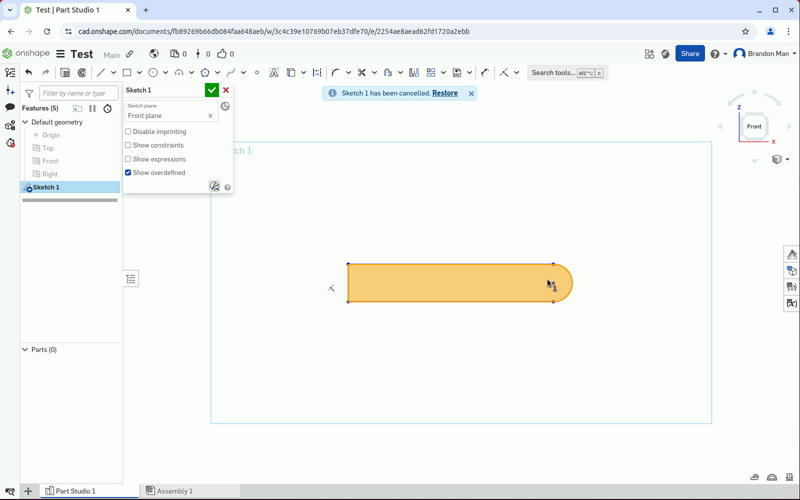
mouse_move(73, 352)
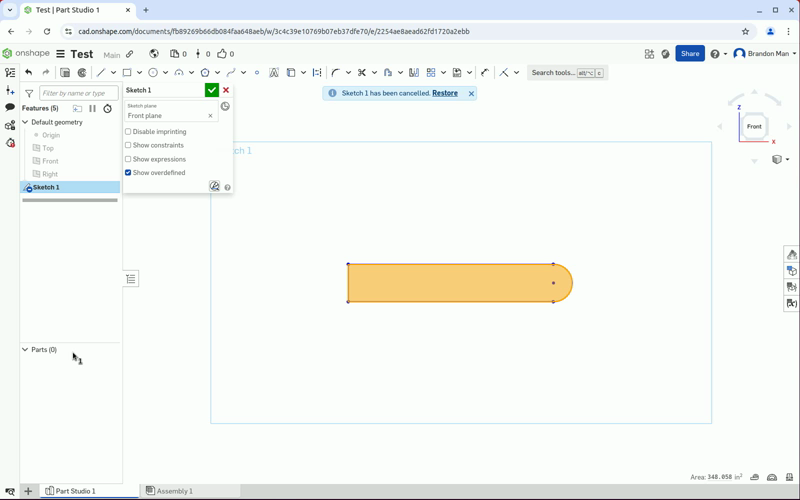
key(shift+y)
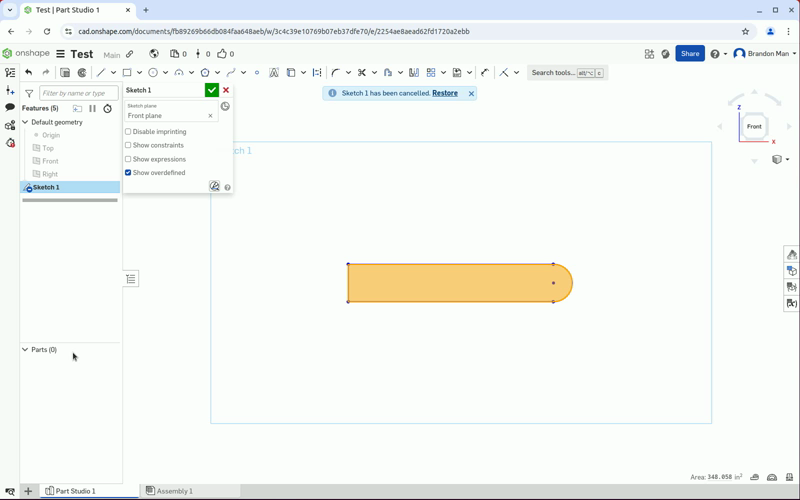
key(shift+e)
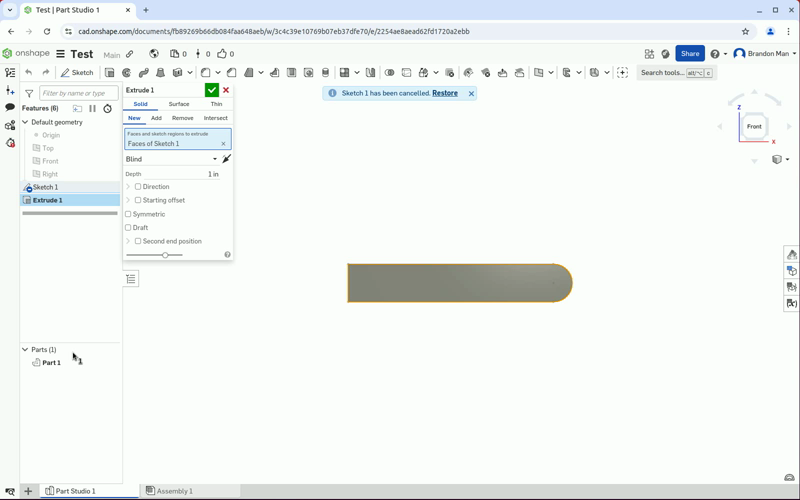
mouse_move(143, 106)
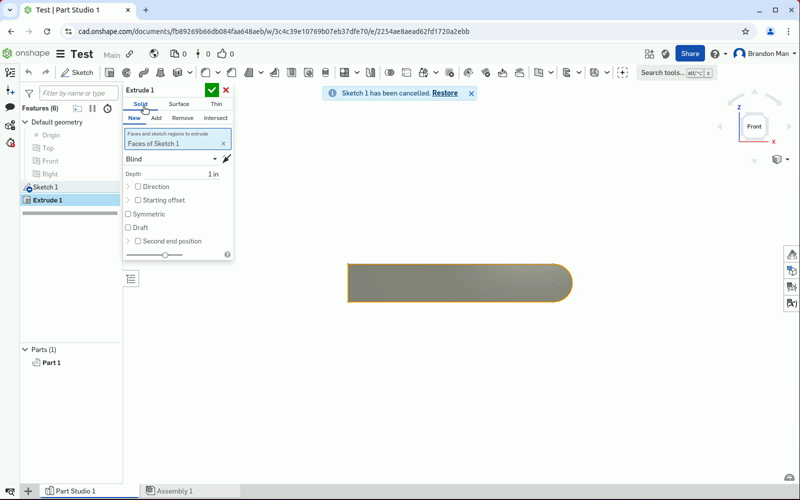
click(143, 106)
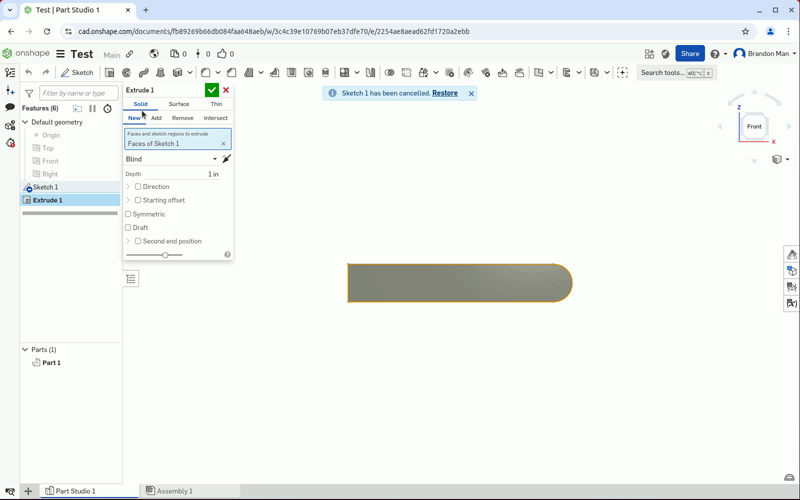
mouse_move(137, 120)
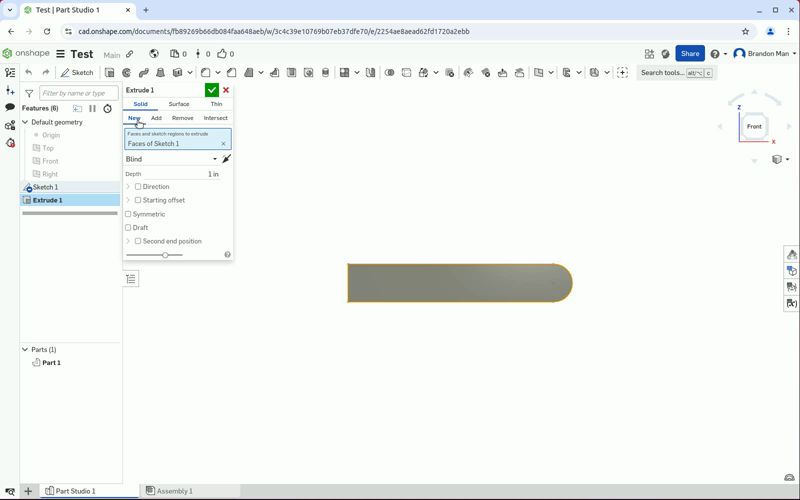
click(137, 120)
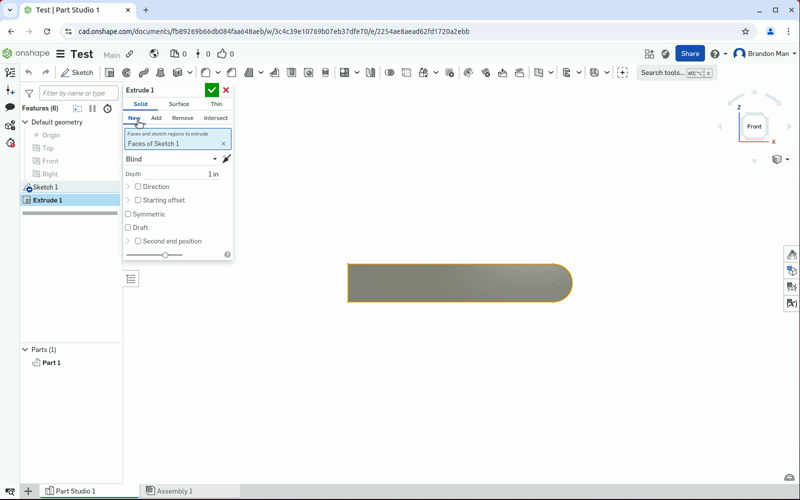
key(tab, 4)
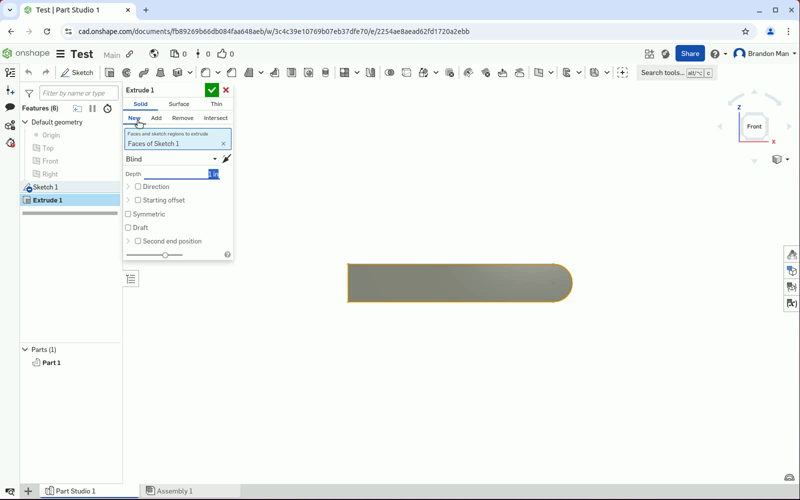
text(15.405)
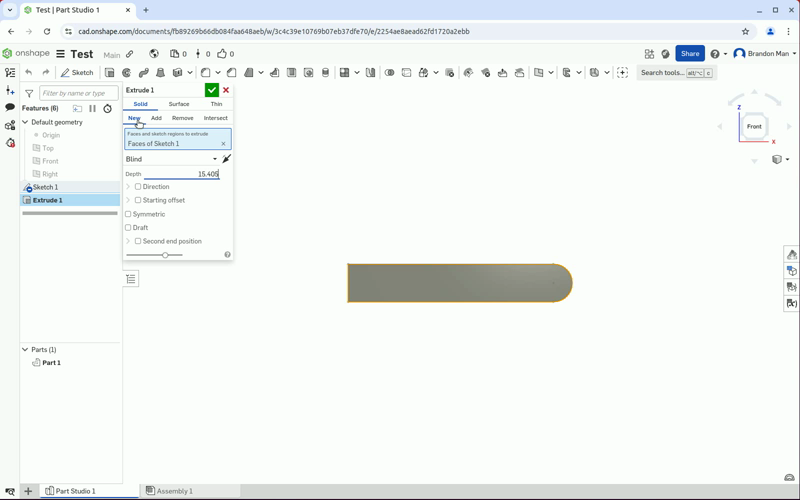
key(enter)
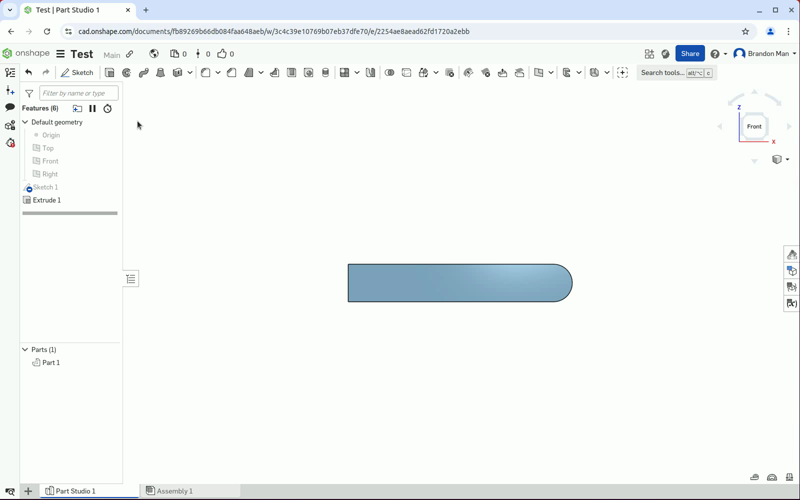
key(shift+h)
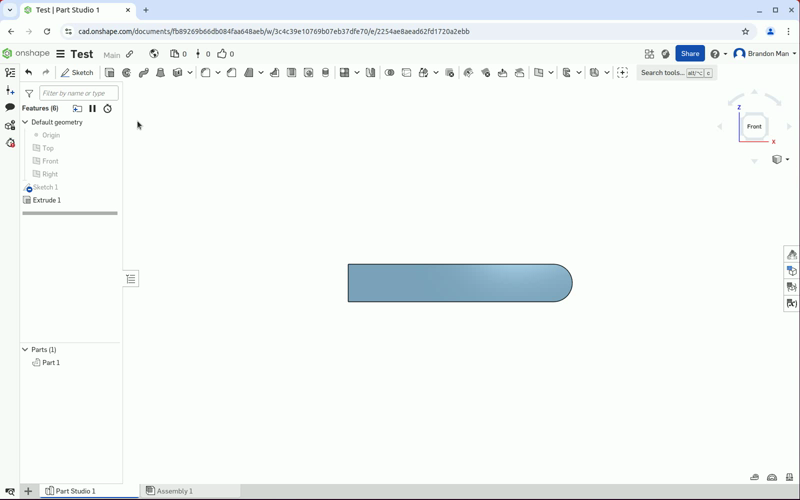
key(shift+h)
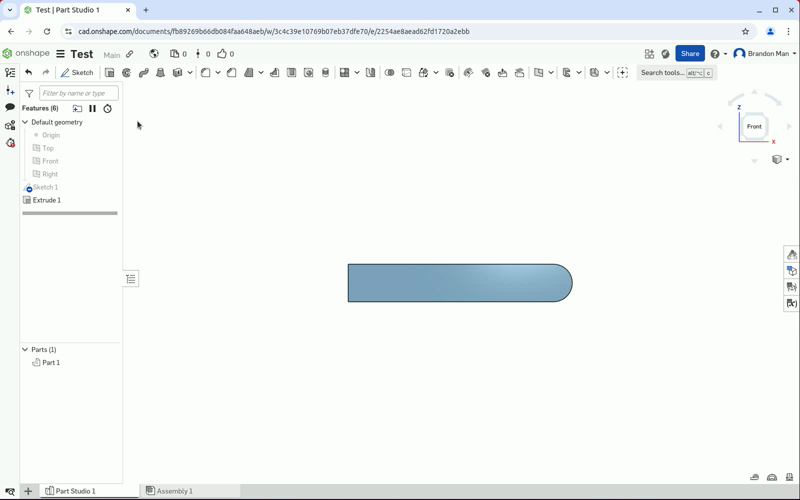
mouse_move(73, 189)
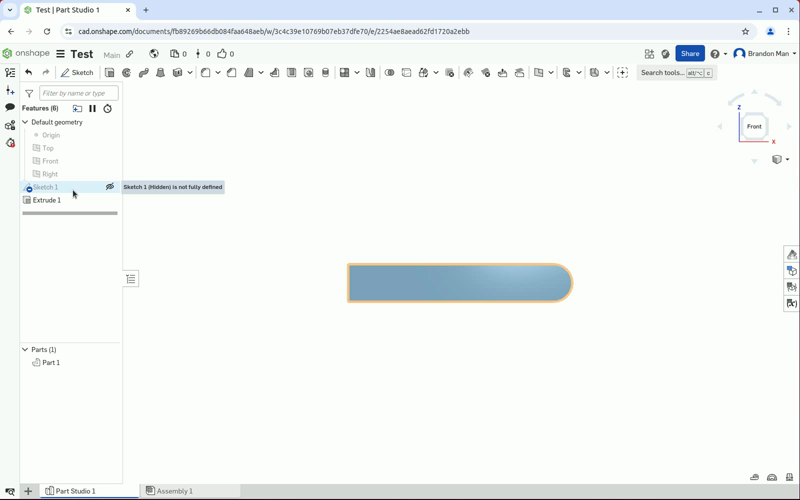
click(73, 189)
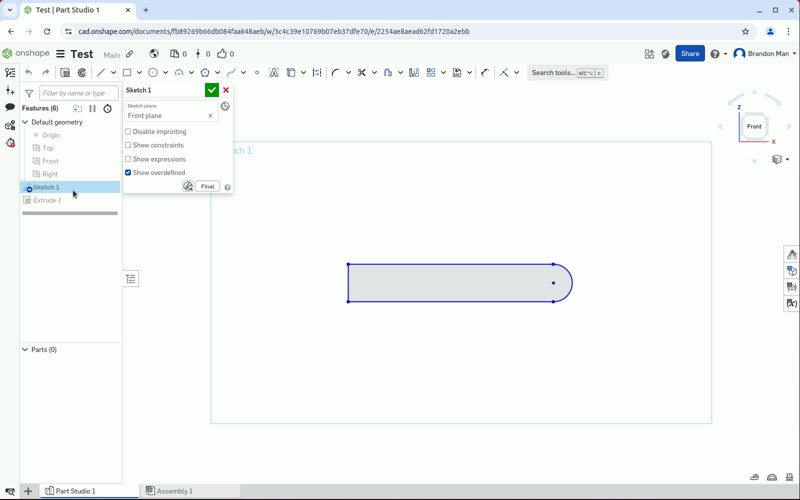
mouse_move(229, 92)
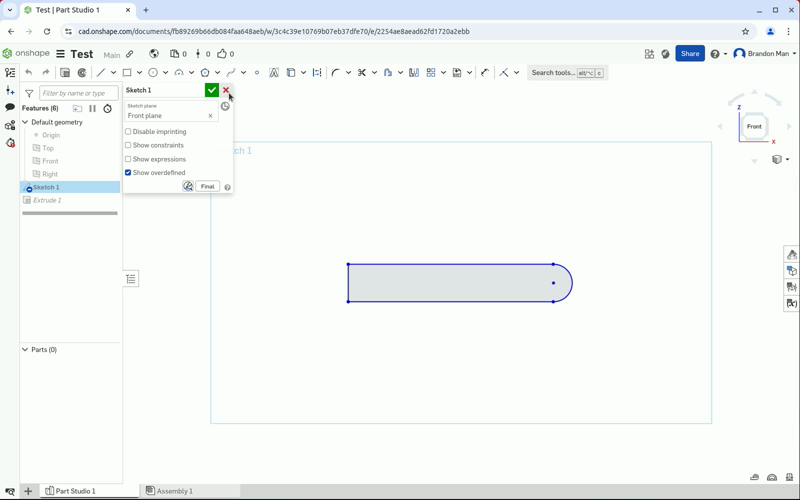
click(229, 92)
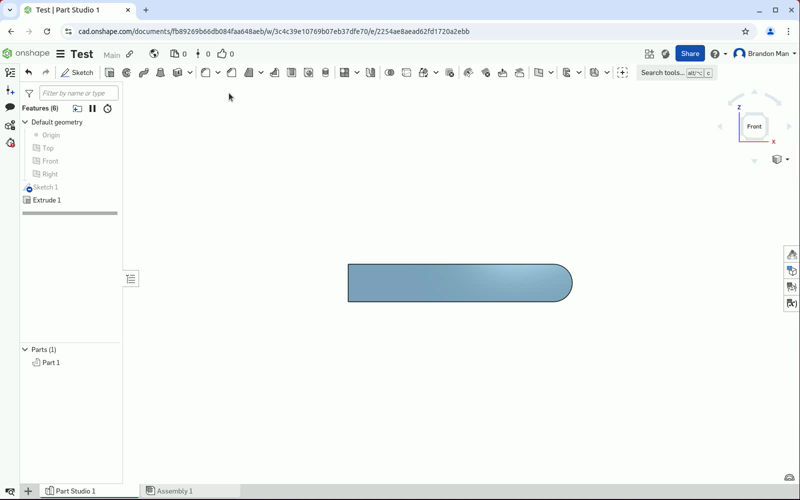
mouse_move(541, 75)
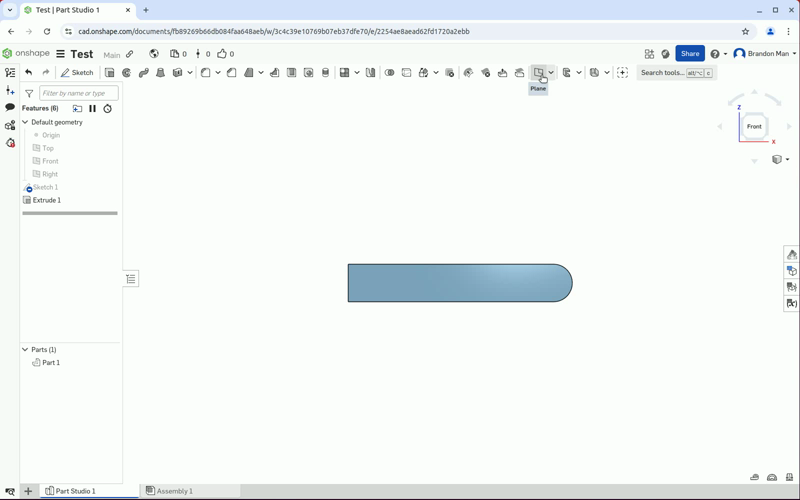
click(541, 75)
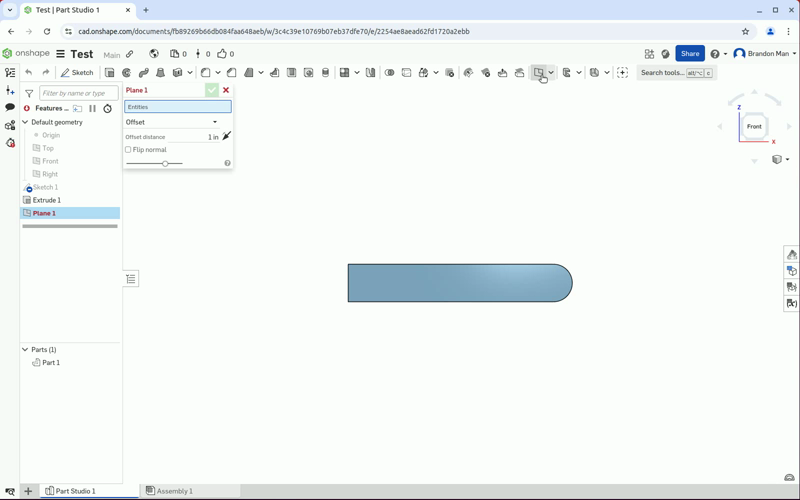
mouse_move(73, 163)
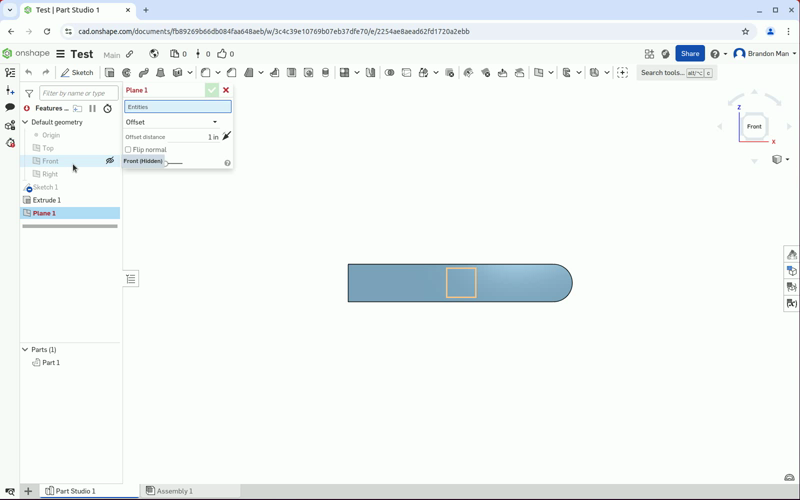
click(73, 163)
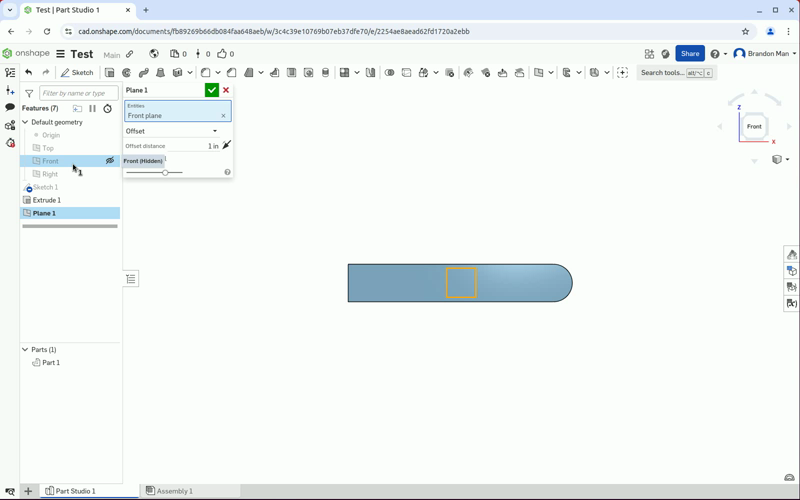
key(tab, 2)
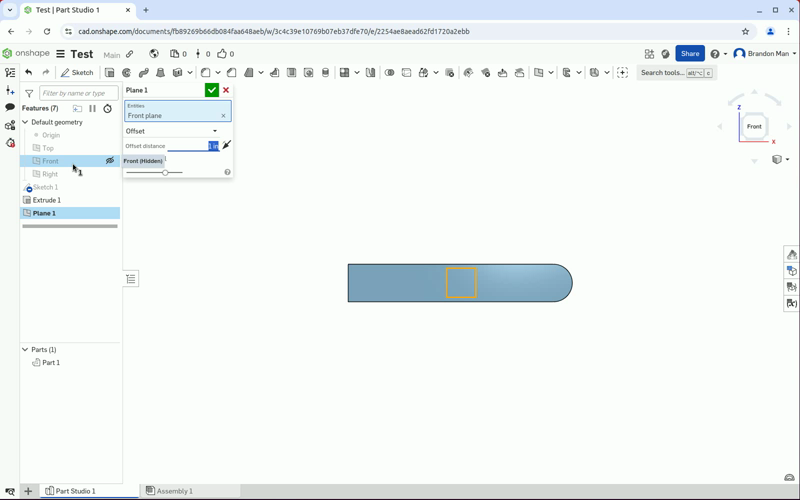
text(15.405)
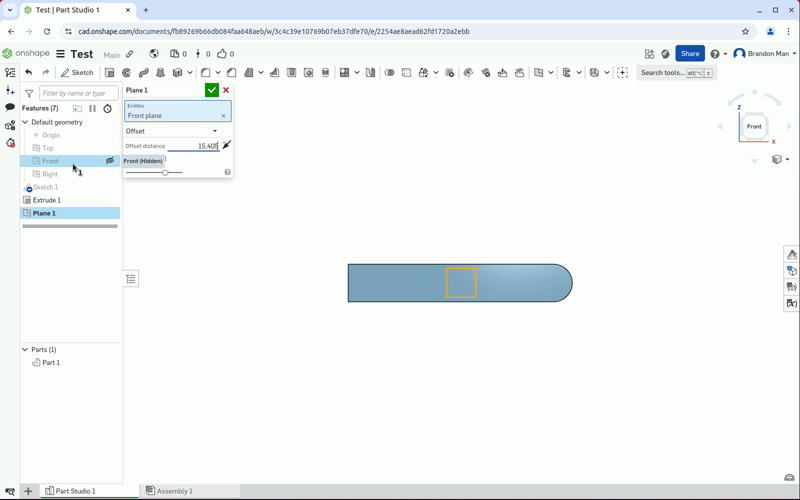
key(enter, 2)
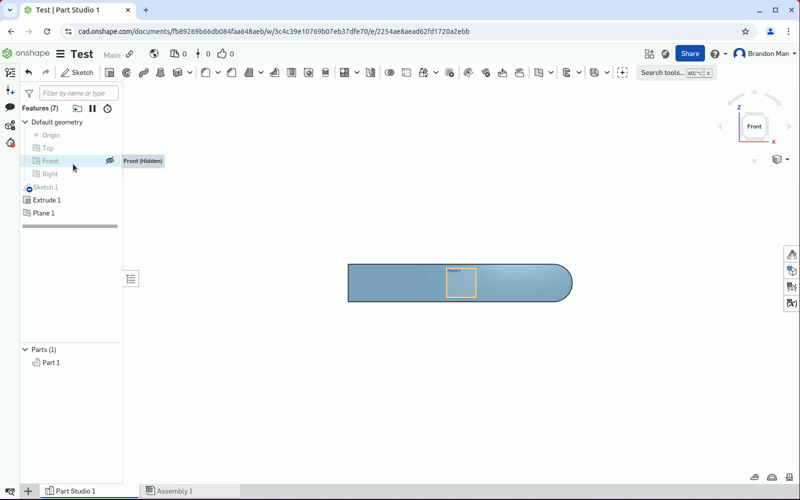
key(shift+s)
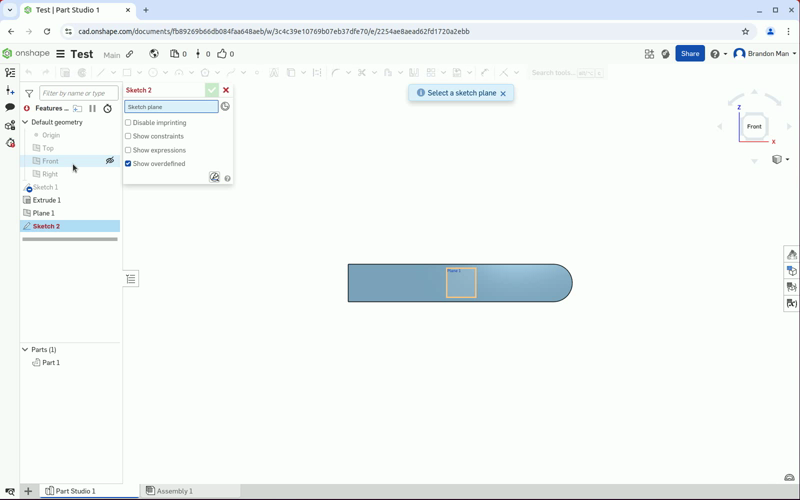
mouse_move(73, 215)
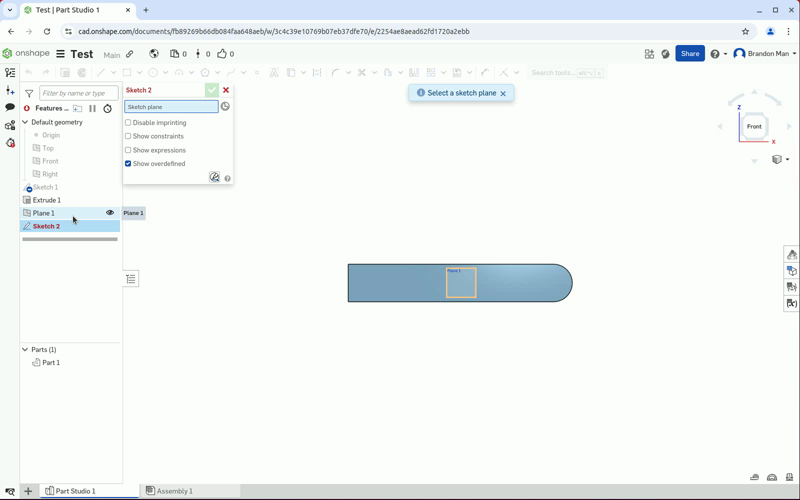
click(73, 215)
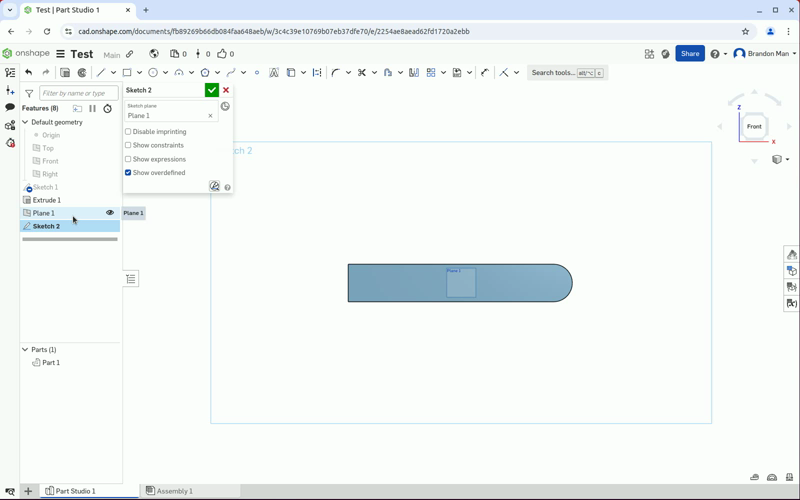
mouse_move(73, 352)
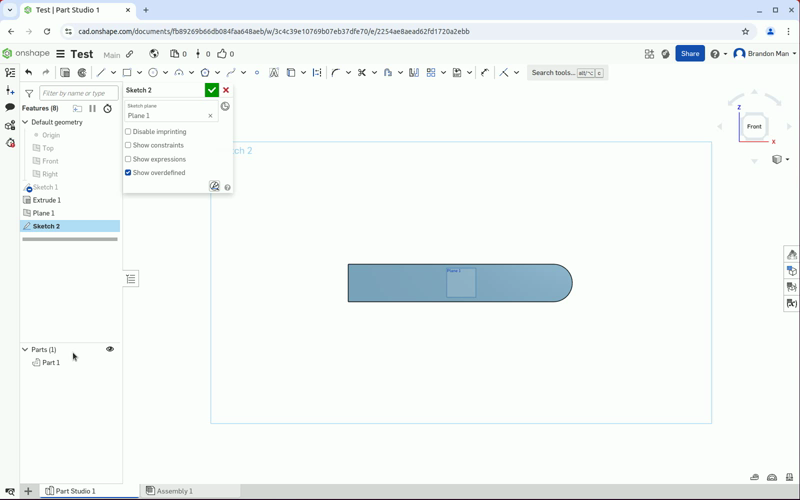
key(y)
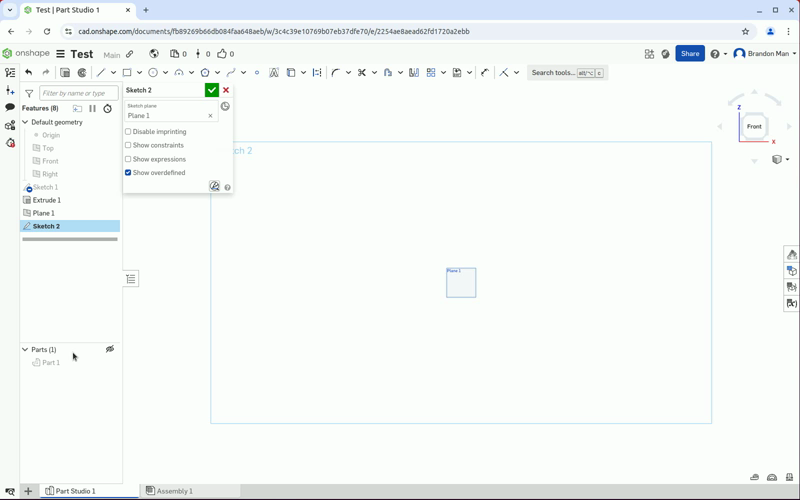
key(c)
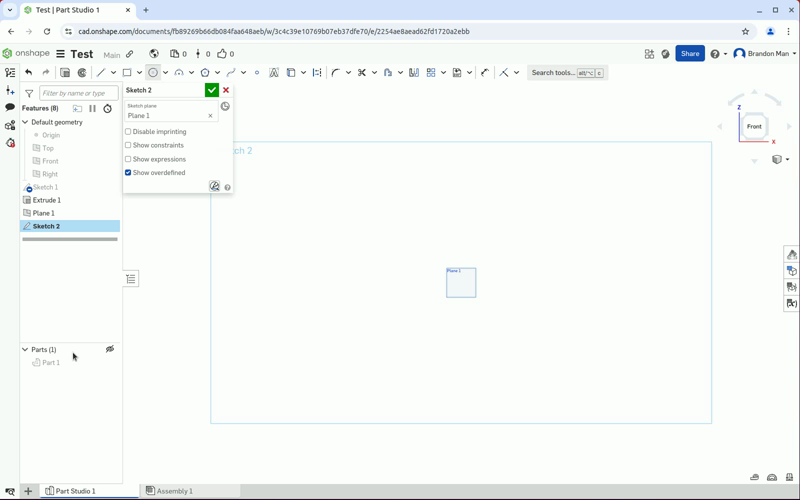
key_down(shift)
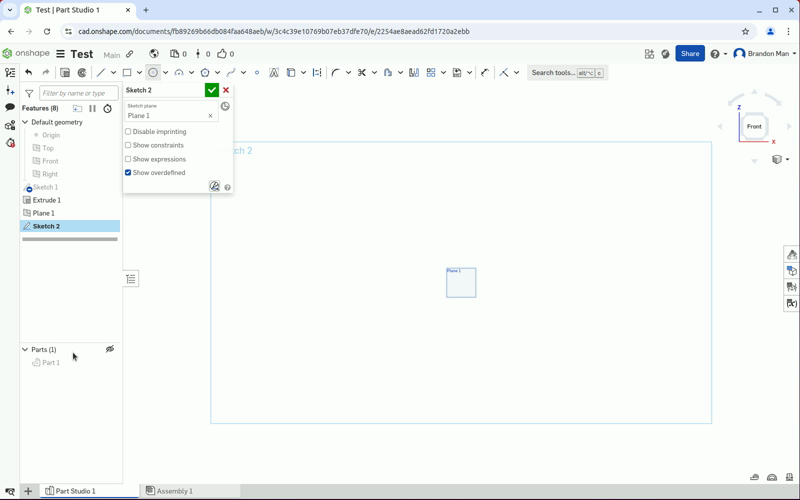
mouse_move(442, 282)
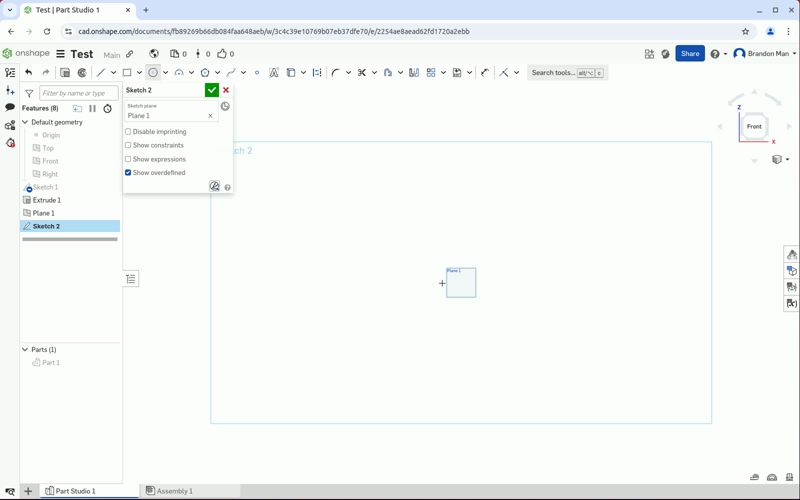
click(442, 282)
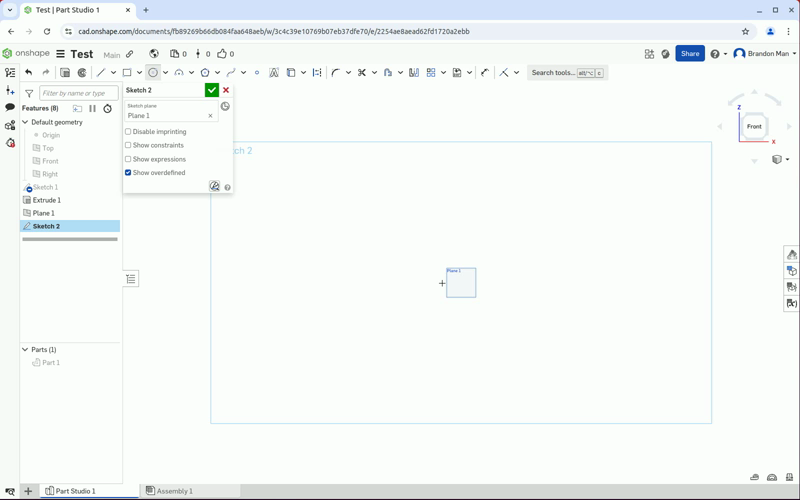
key_up(shift)
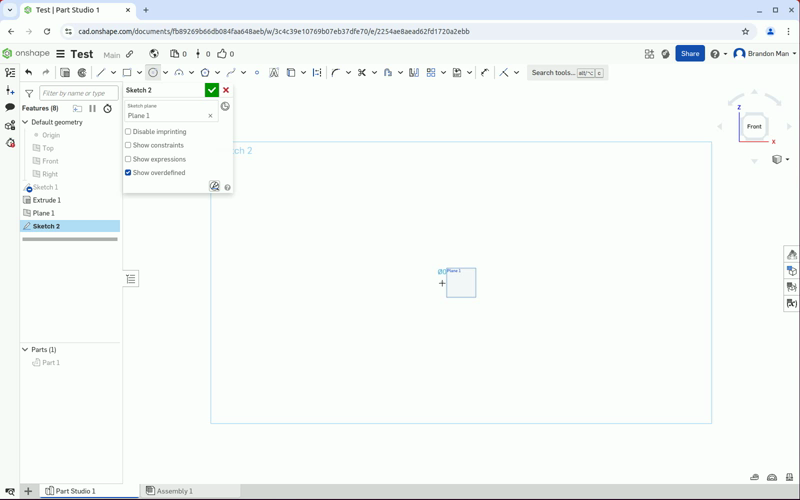
mouse_move(452, 282)
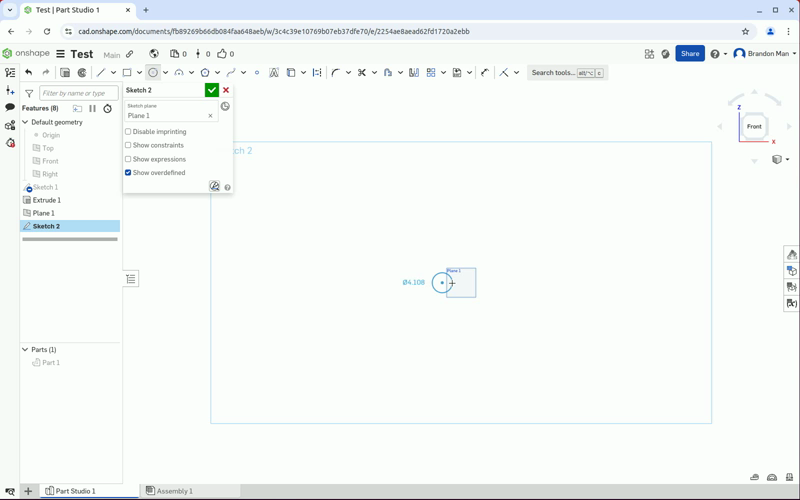
click(452, 282)
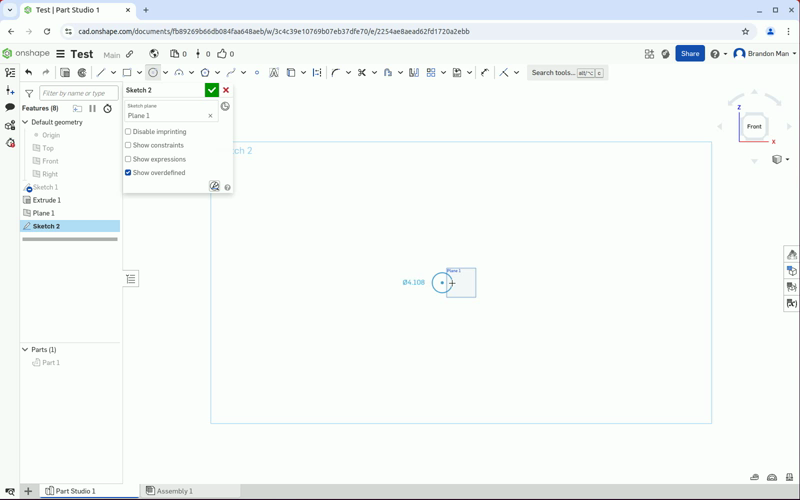
key(esc)
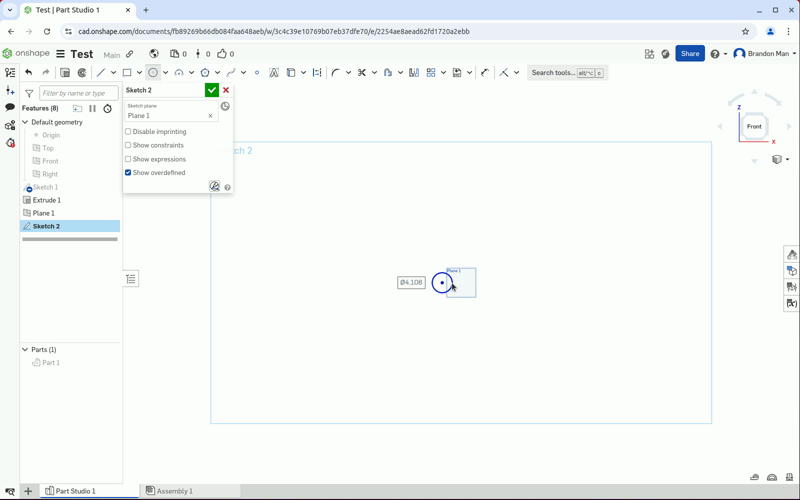
mouse_move(435, 280)
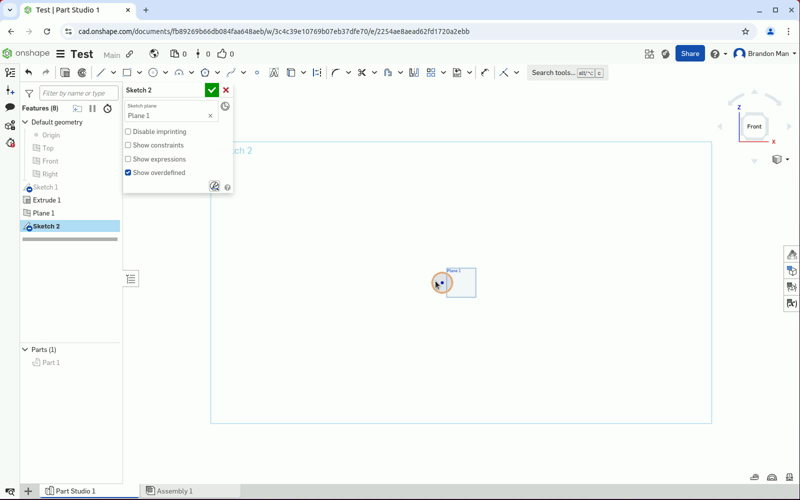
scroll(6)
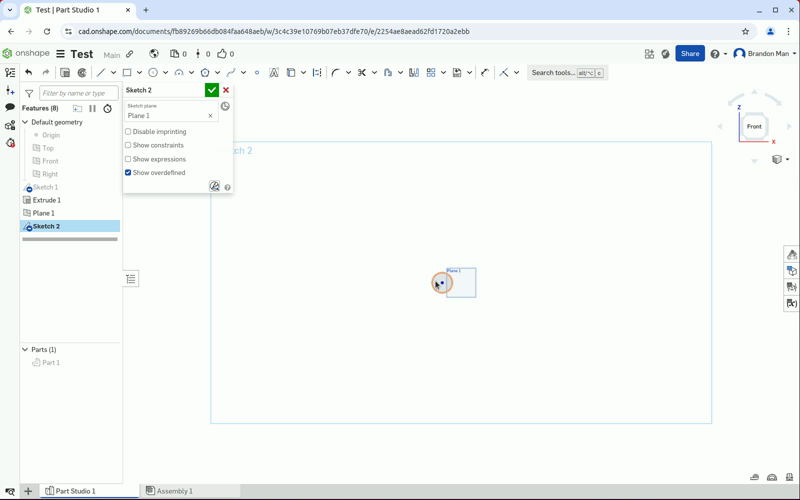
scroll(6)
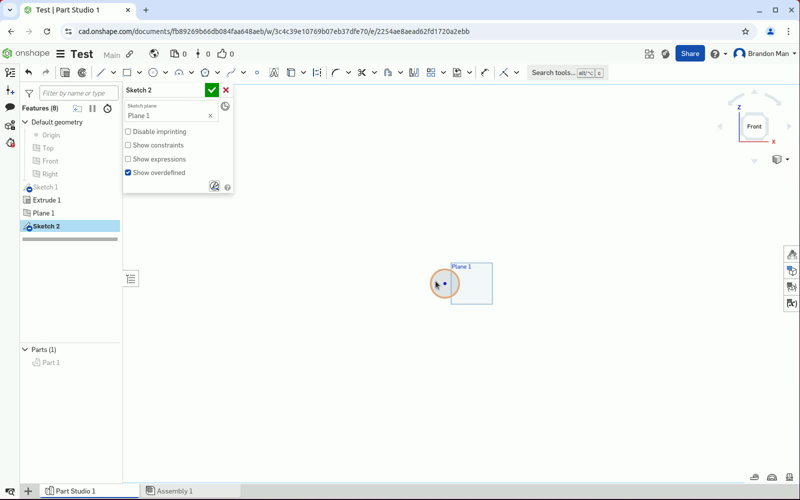
scroll(6)
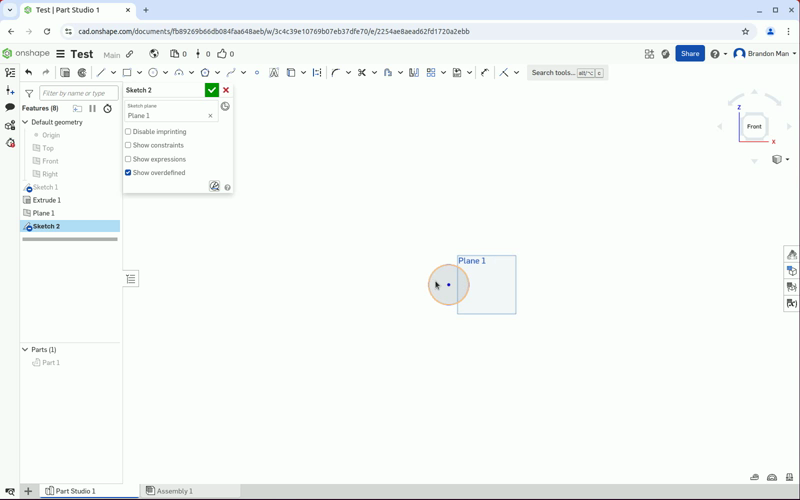
scroll(6)
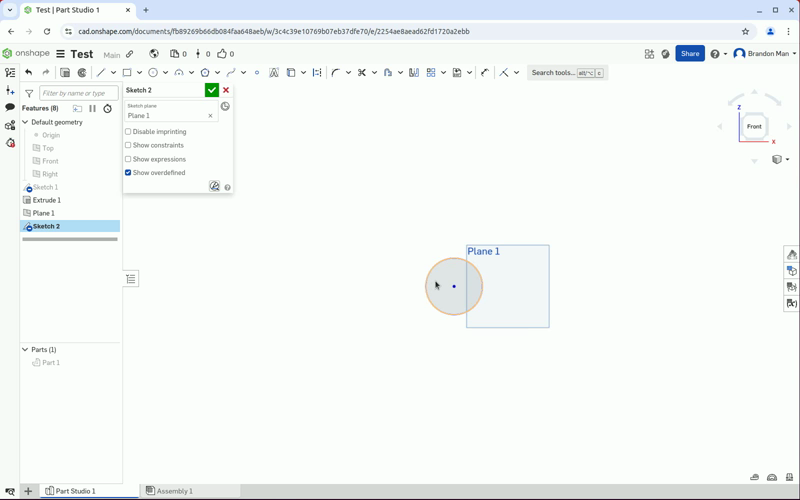
scroll(6)
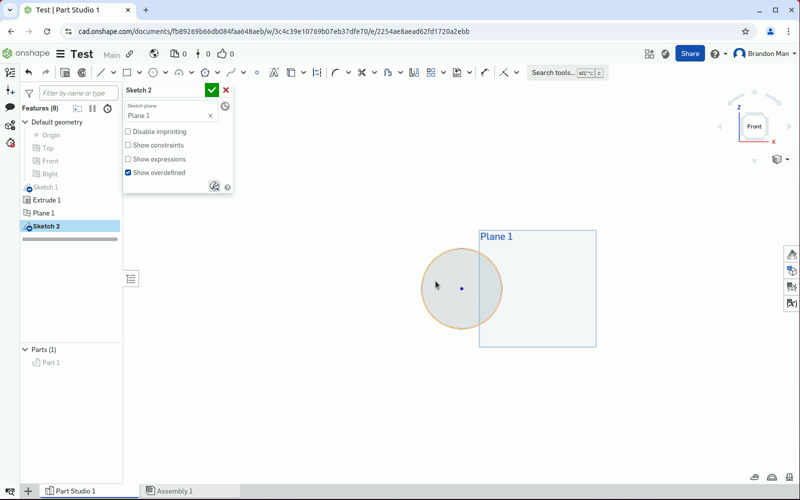
scroll(6)
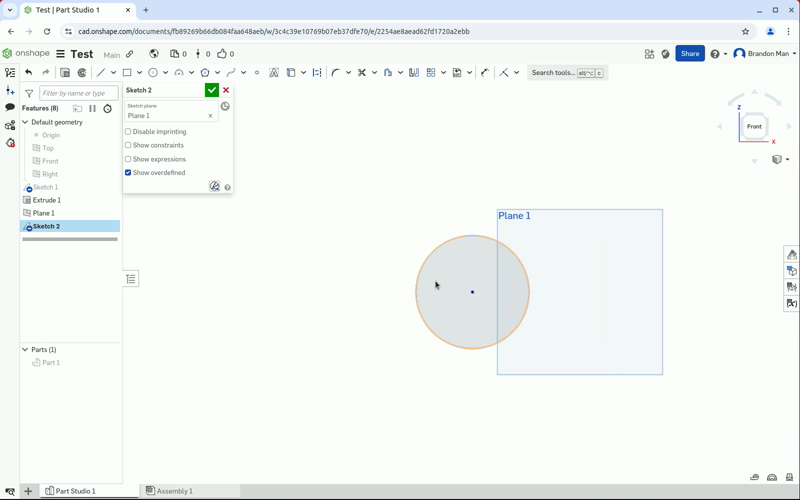
scroll(6)
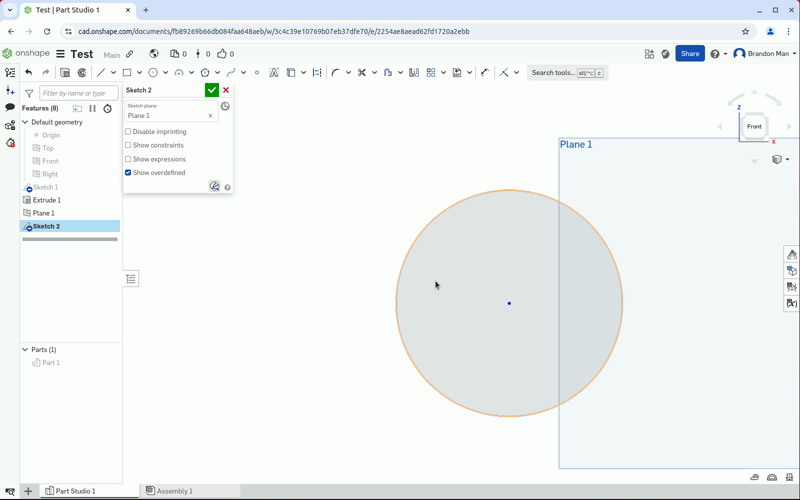
click(435, 280)
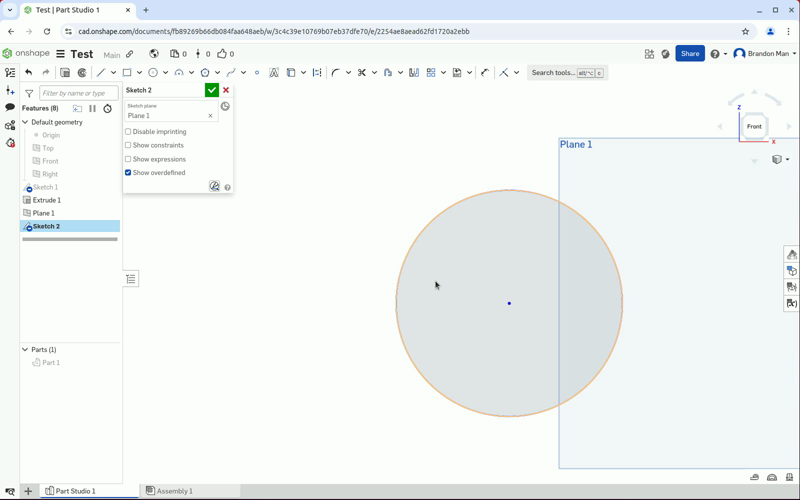
scroll(-6)
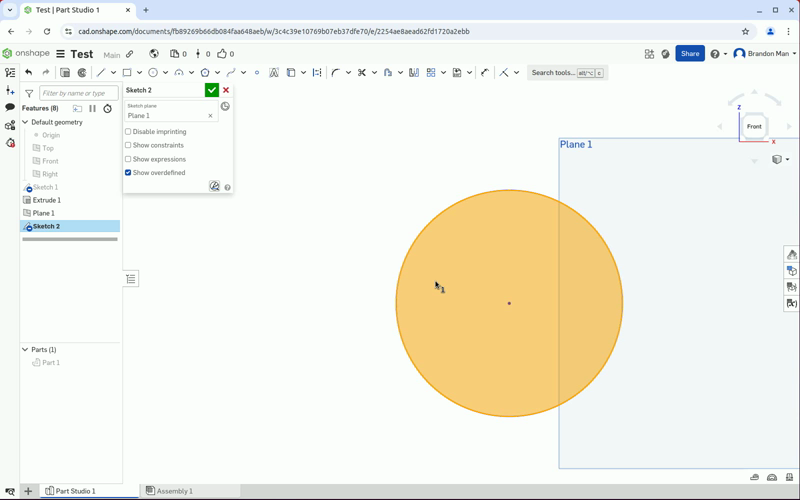
scroll(-6)
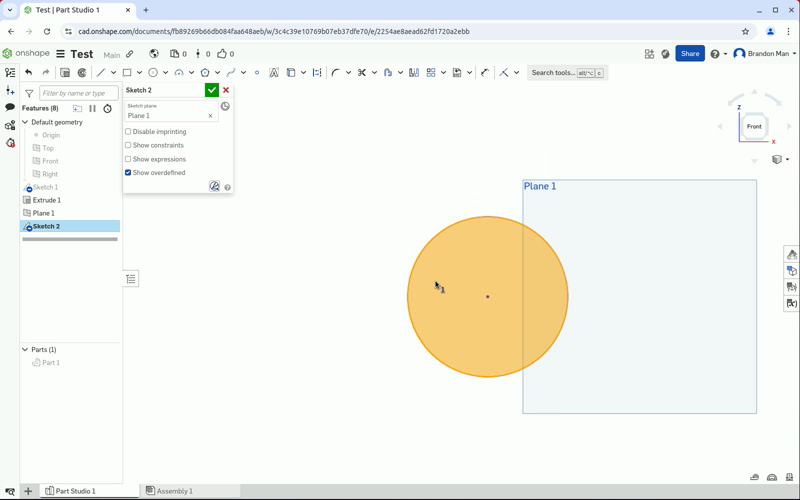
scroll(-6)
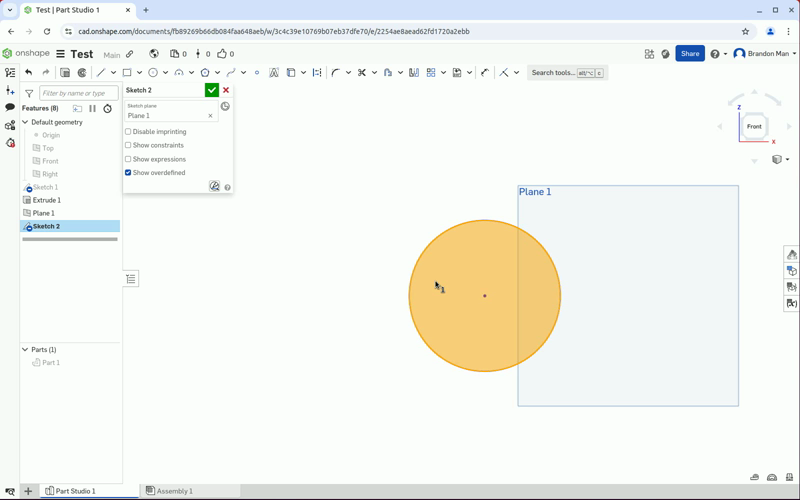
scroll(-6)
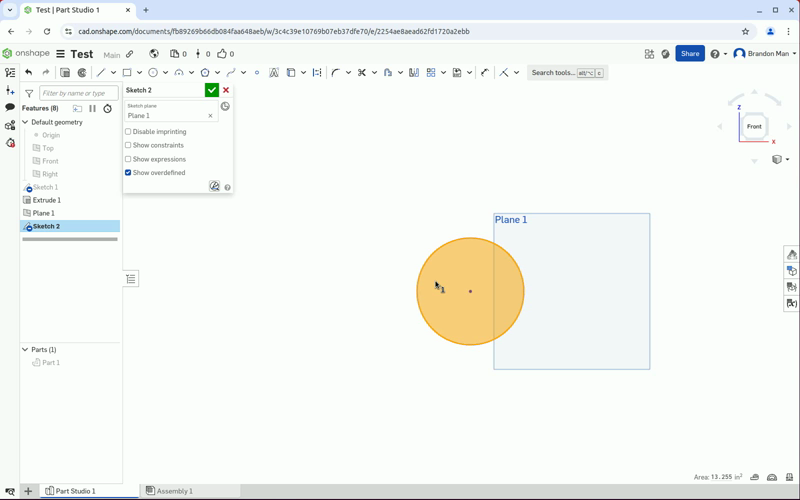
scroll(-6)
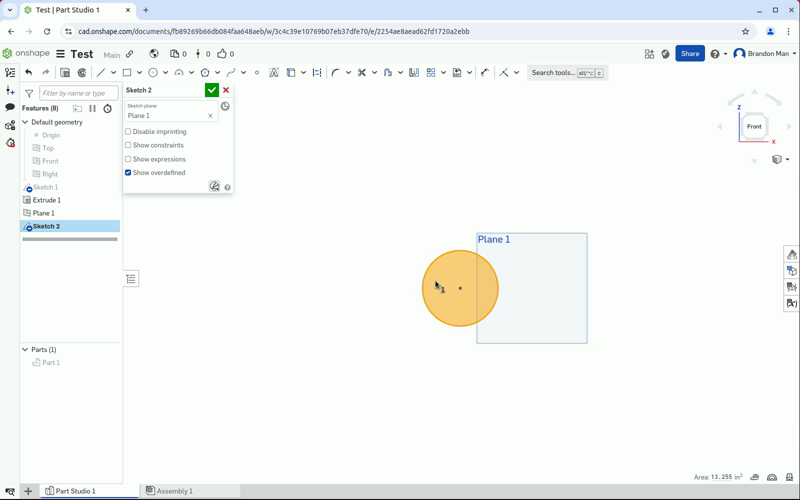
scroll(-6)
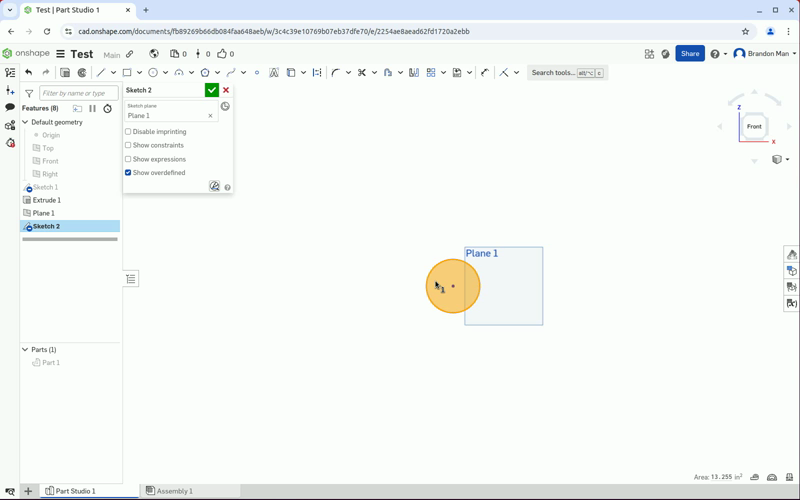
scroll(-6)
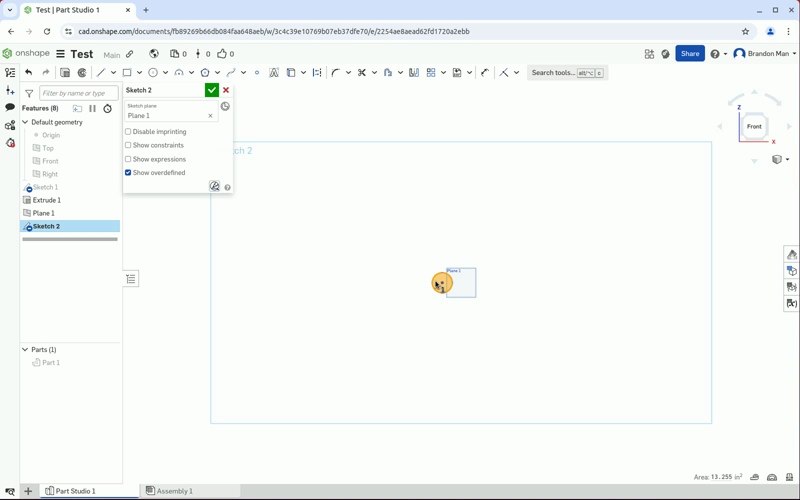
mouse_move(73, 352)
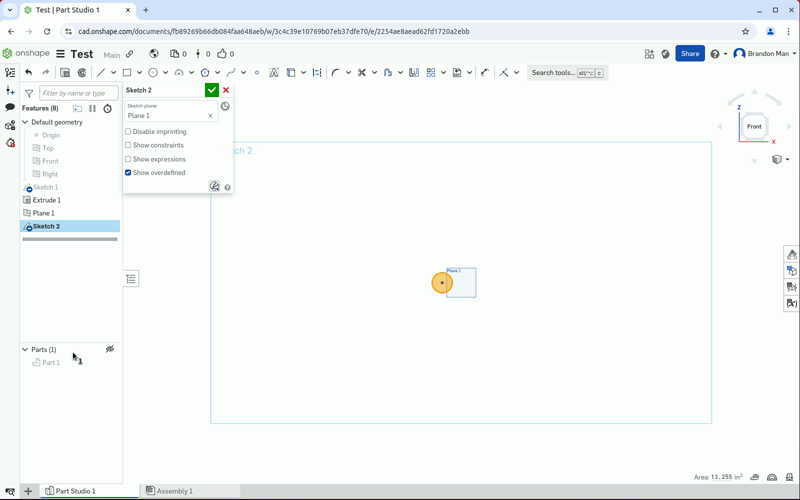
key(shift+y)
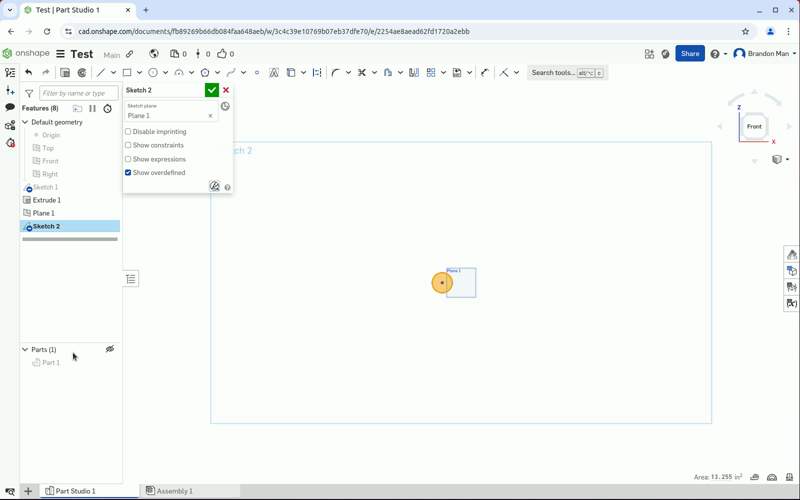
key(shift+e)
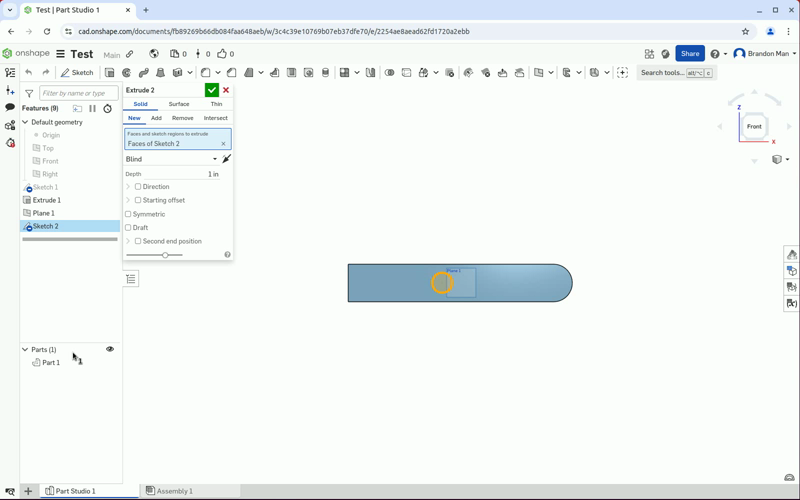
mouse_move(143, 106)
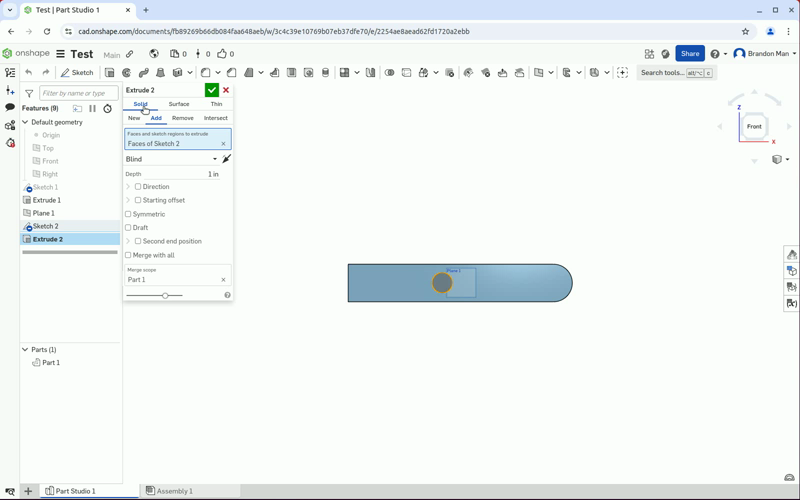
click(143, 106)
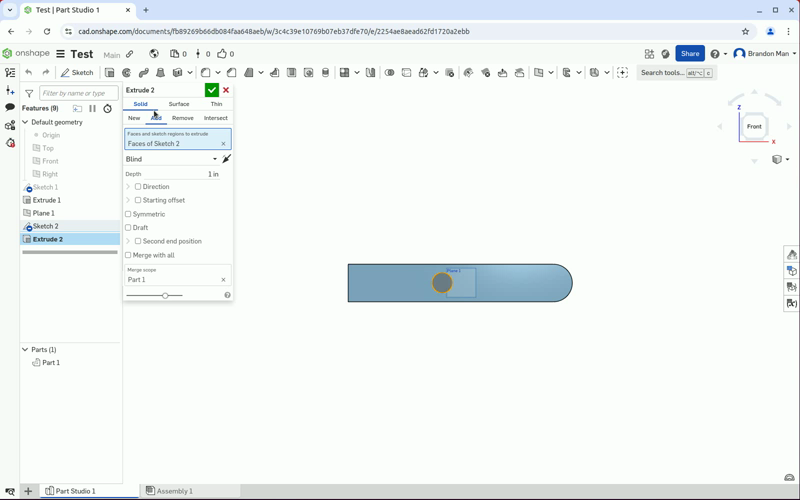
mouse_move(186, 120)
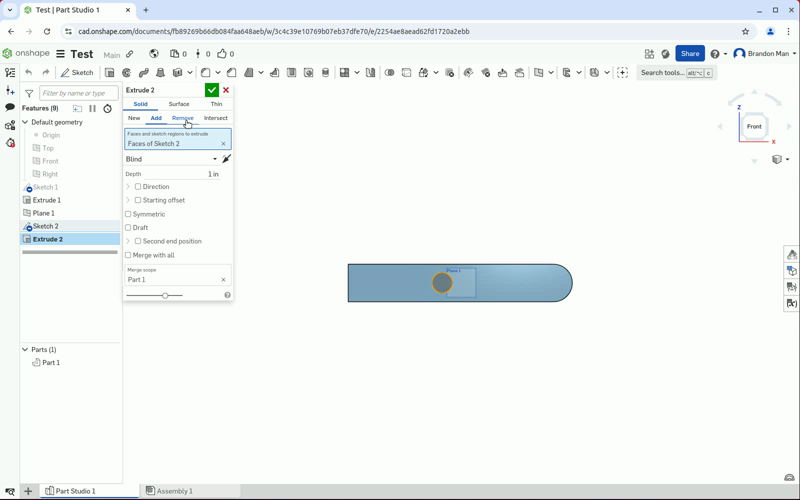
click(186, 120)
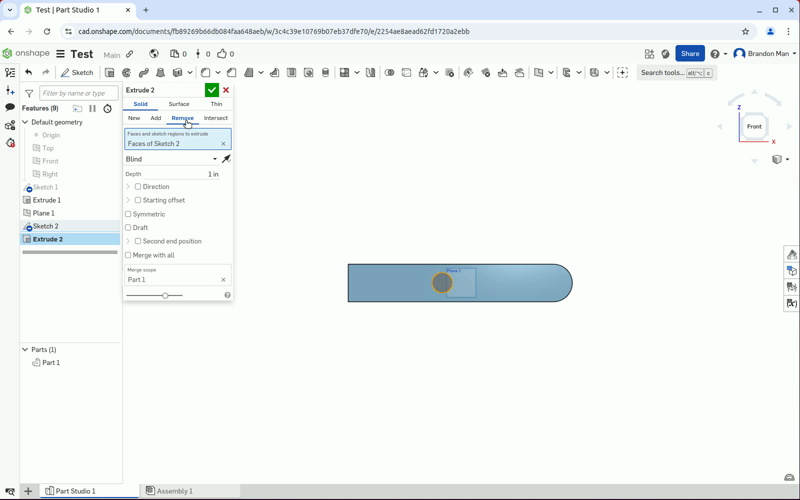
key(tab, 4)
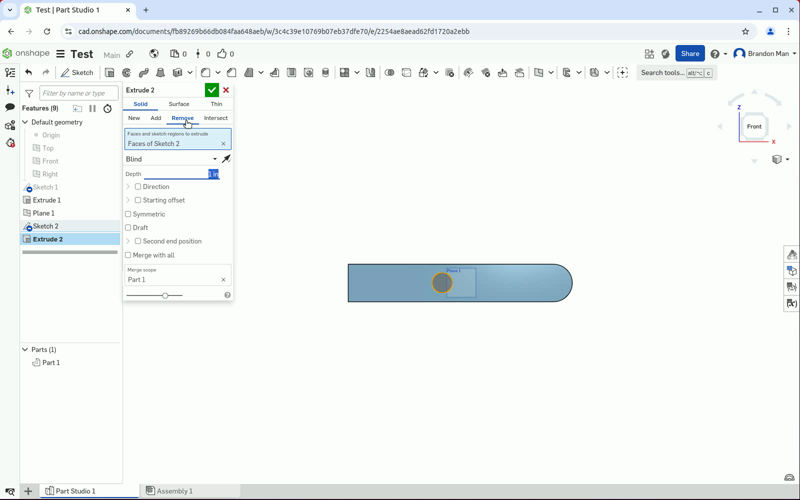
text(15.405)
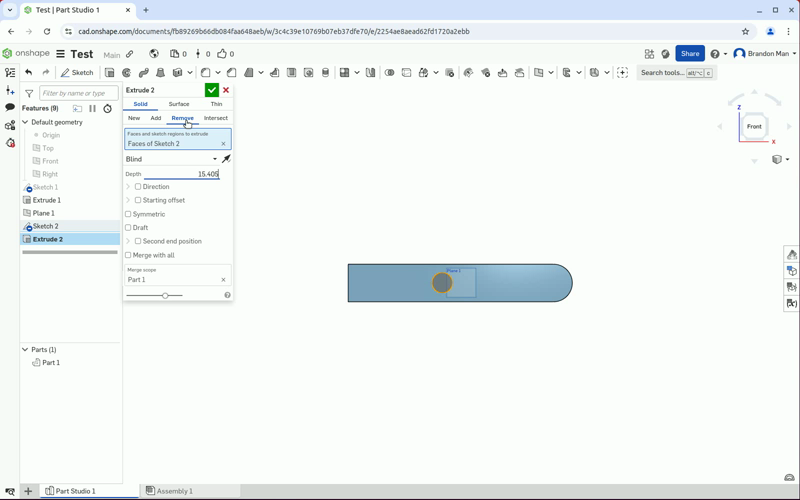
key(tab, 6)
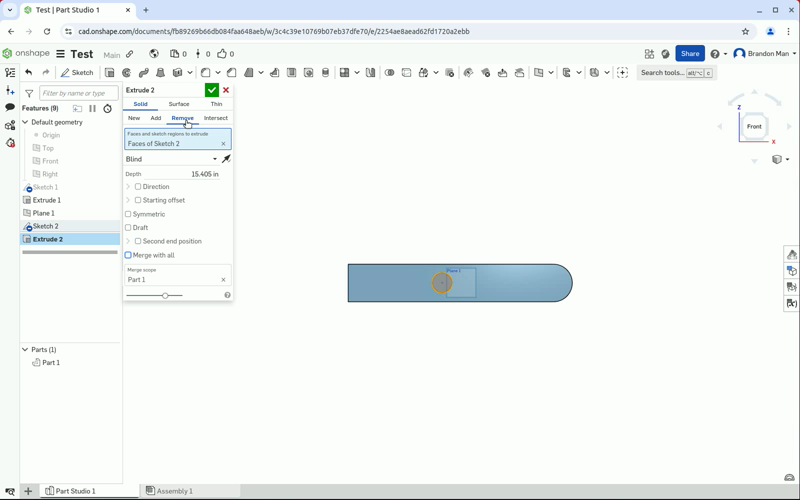
key(space)
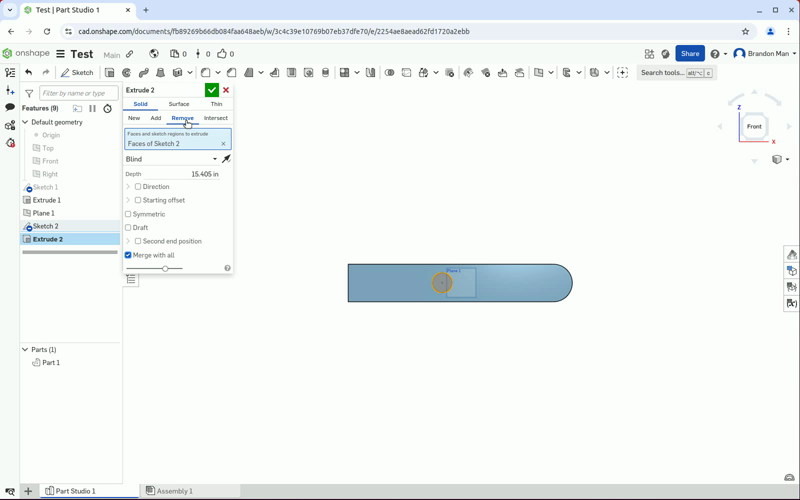
key(enter)
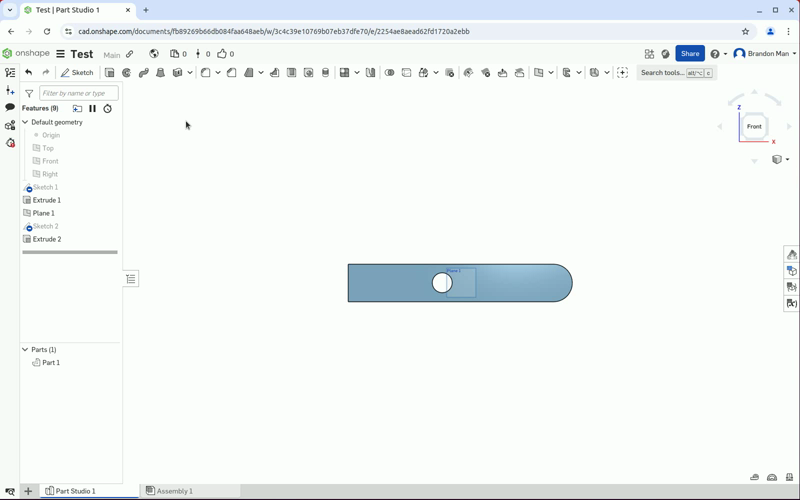
key(shift+h)
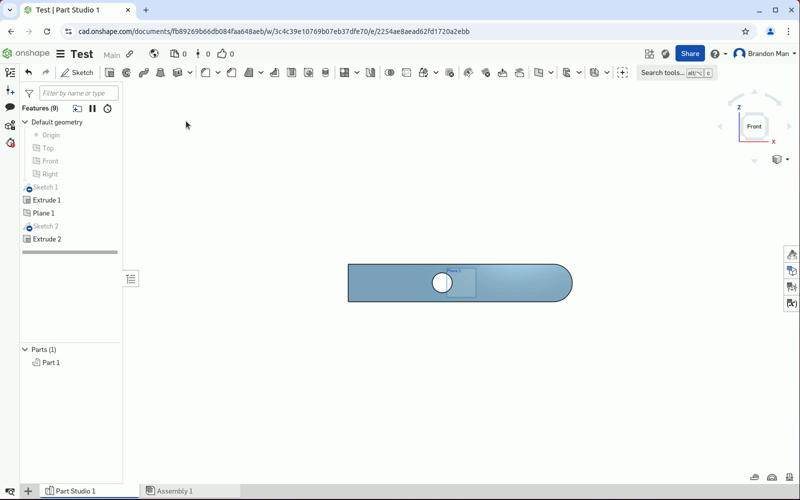
key(shift+h)
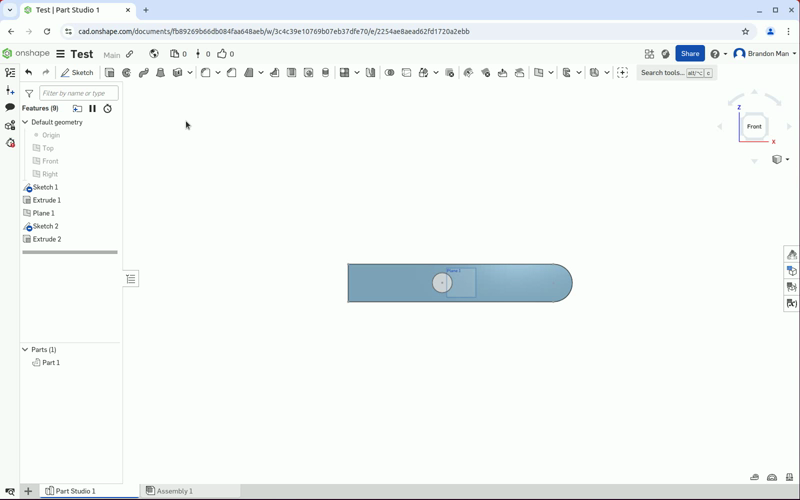
key(shift+7)
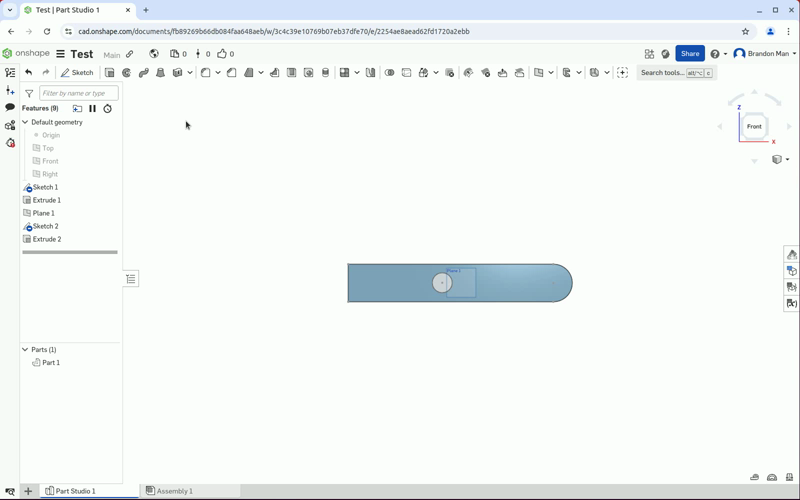
key(left, 2)
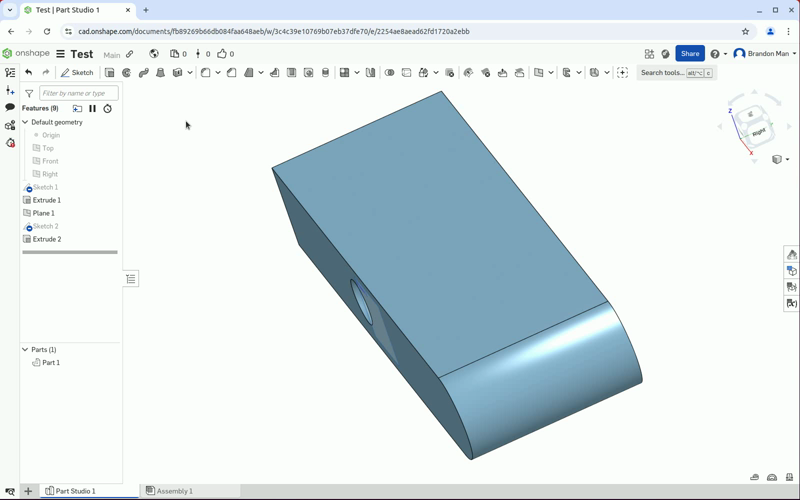
key(down, 2)
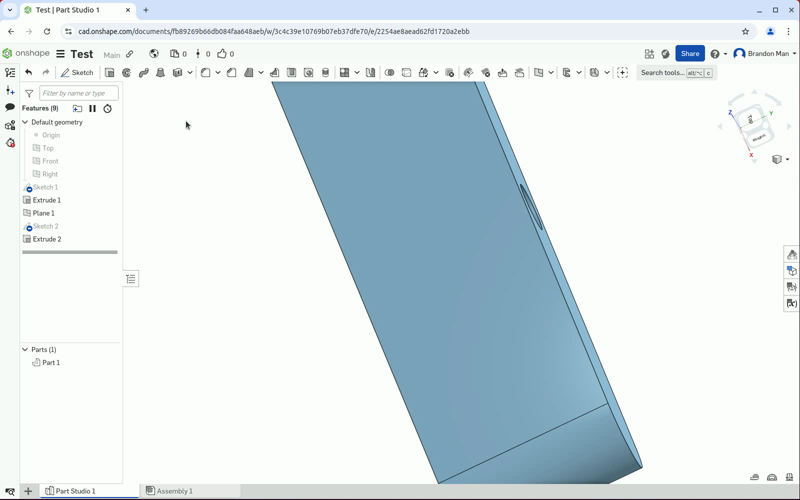
key(up, 2)
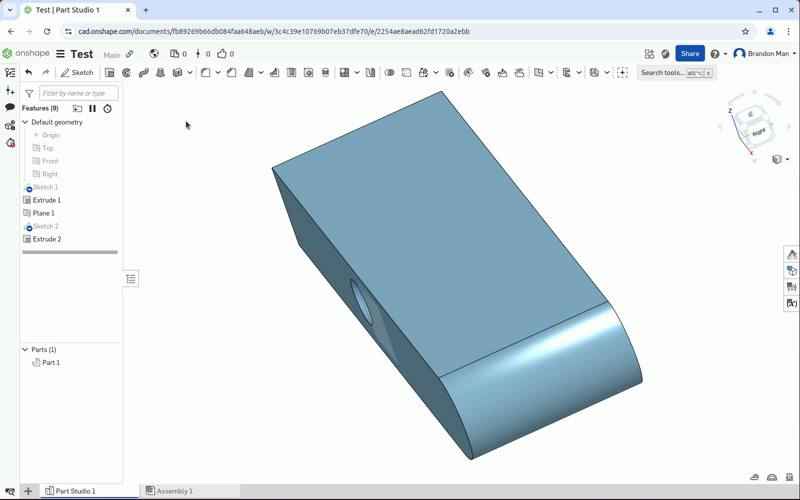
key(right, 2)
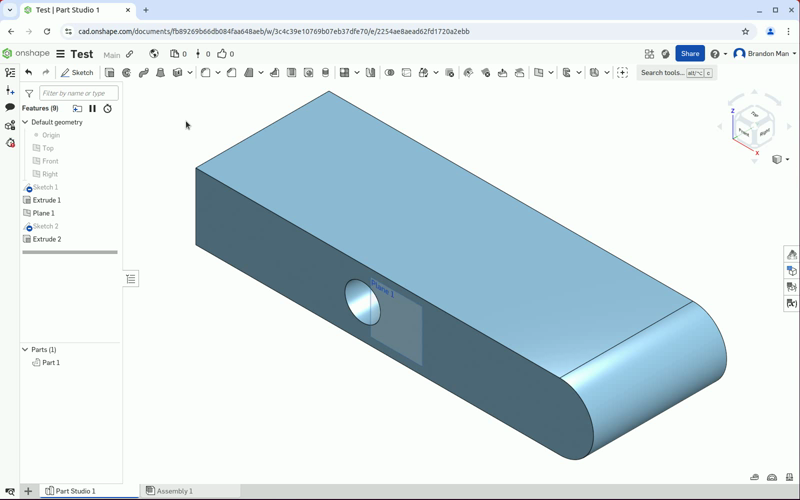
mouse_move(73, 189)
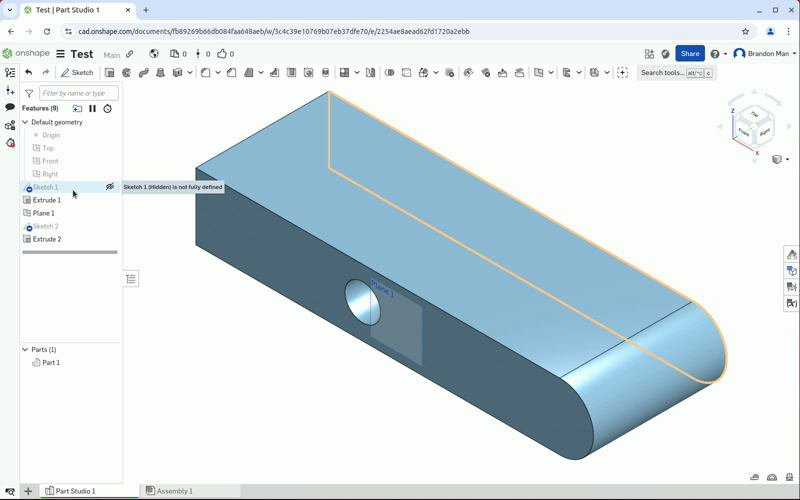
click(73, 189)